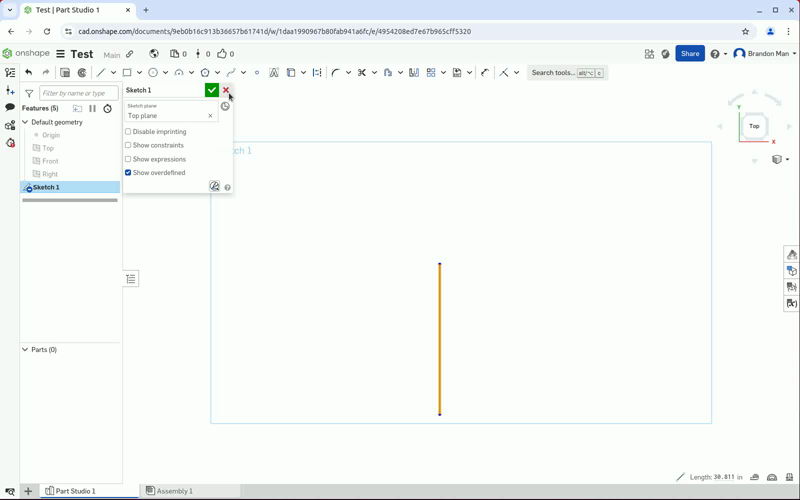
key(shift+h)
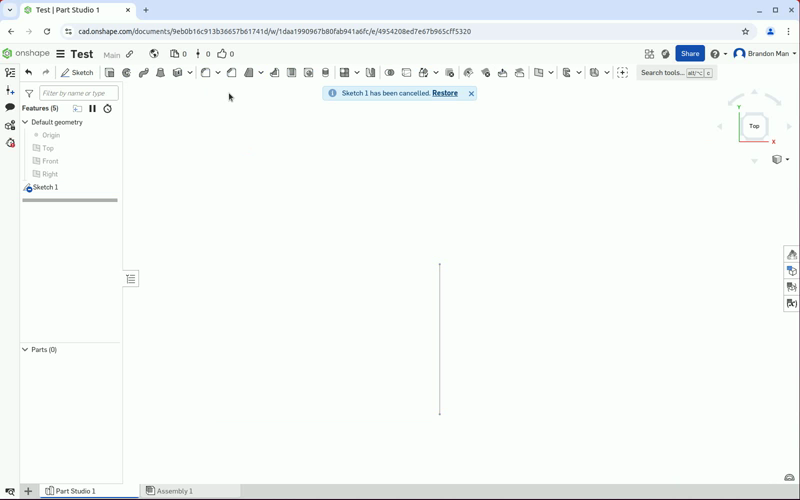
key(shift+s)
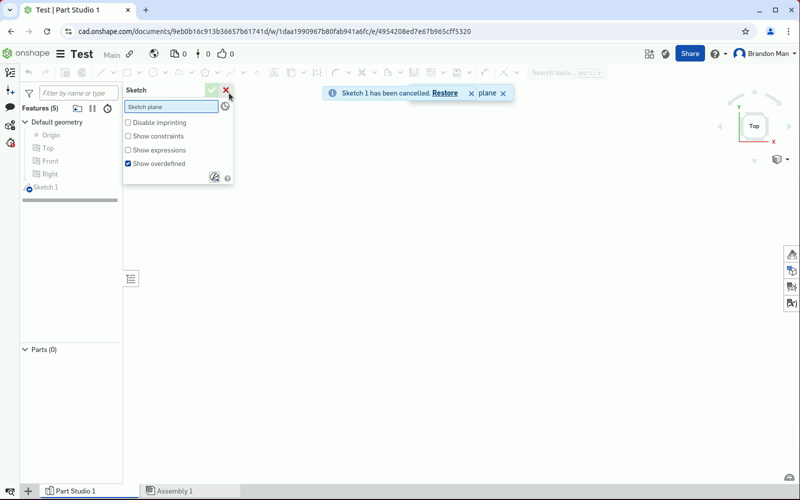
mouse_move(73, 150)
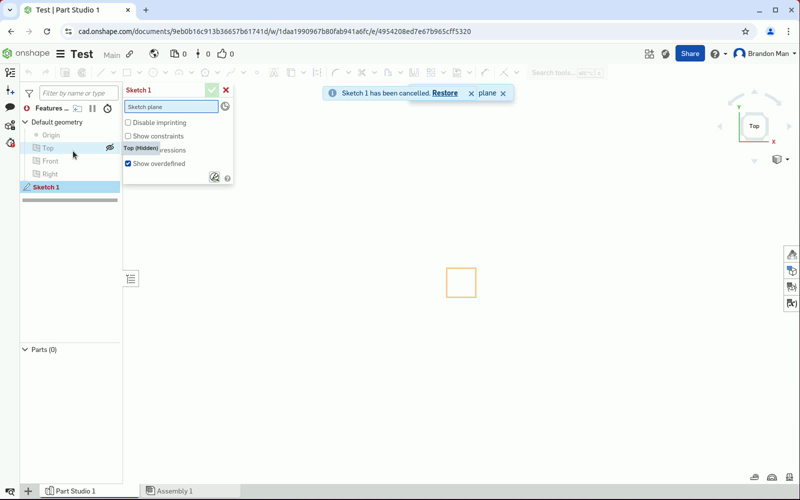
click(73, 150)
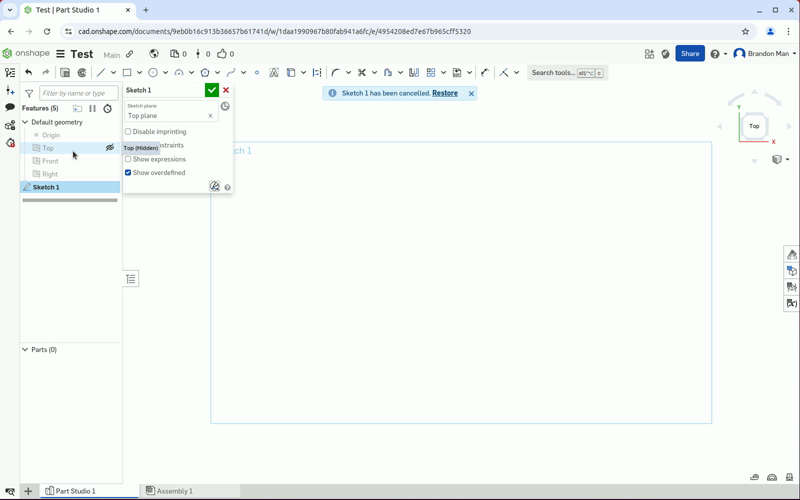
mouse_move(73, 352)
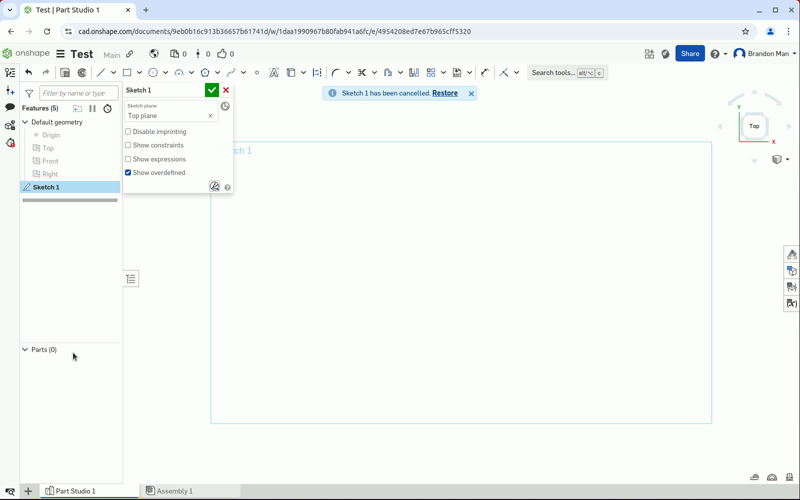
key(y)
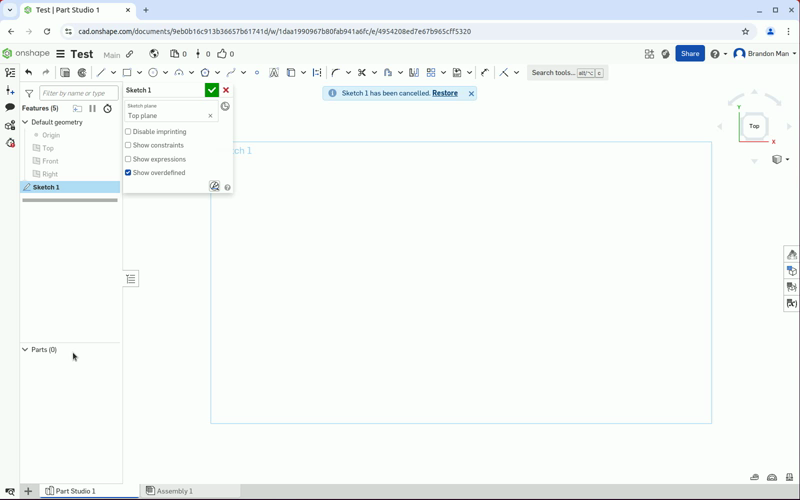
key(c)
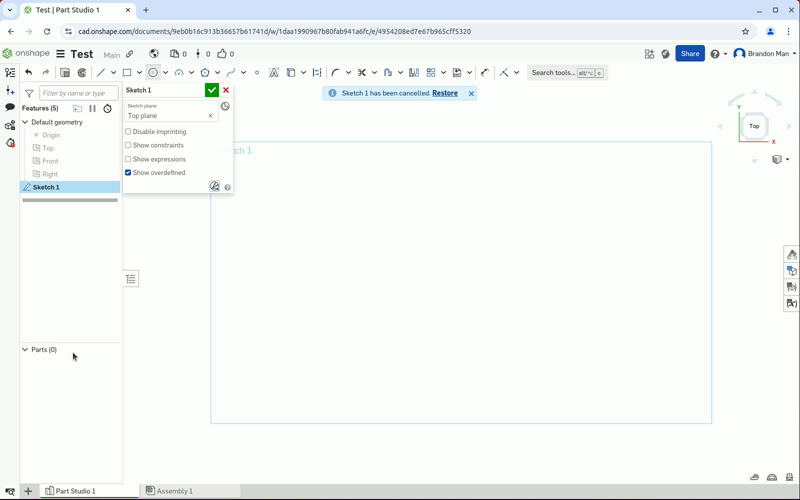
key_down(shift)
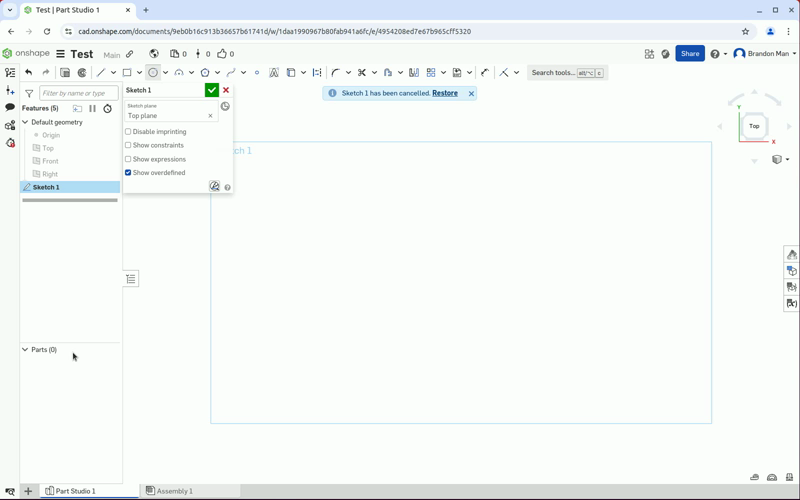
mouse_move(461, 282)
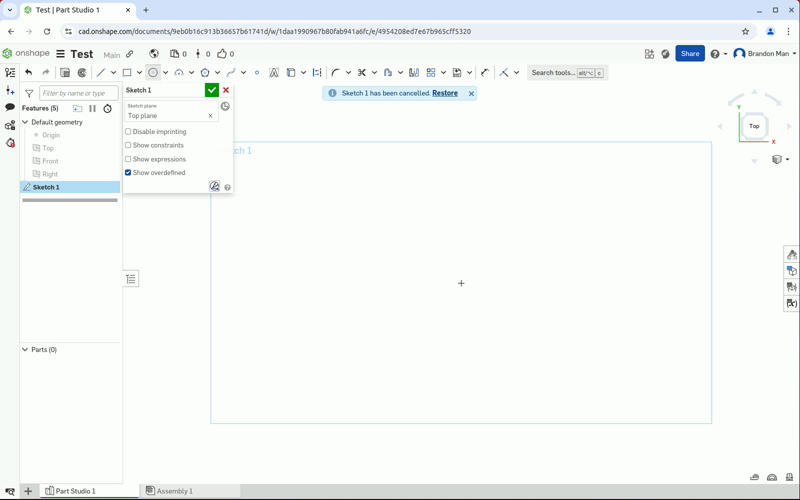
click(461, 282)
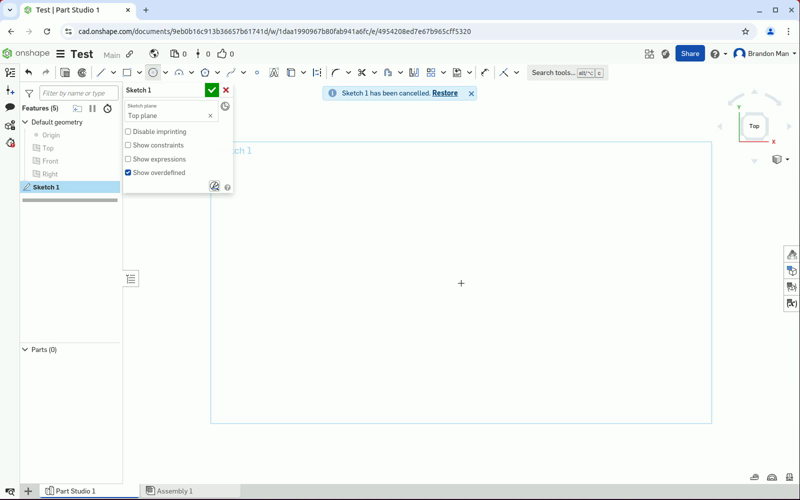
key_up(shift)
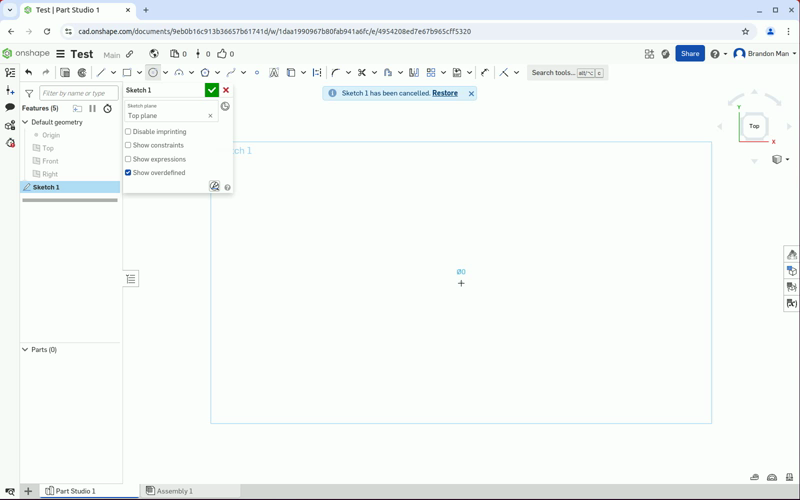
mouse_move(511, 282)
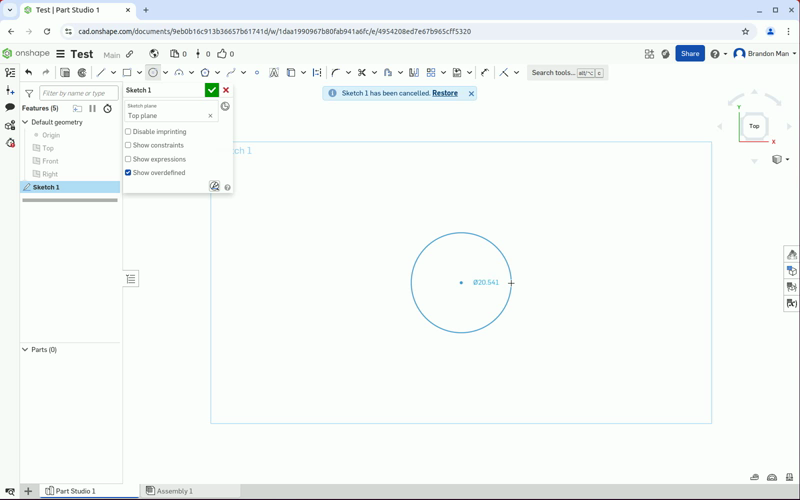
click(511, 282)
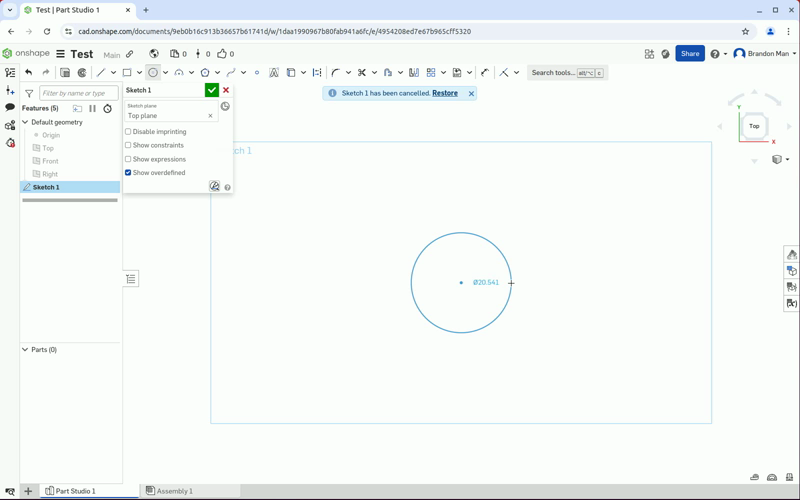
key(esc)
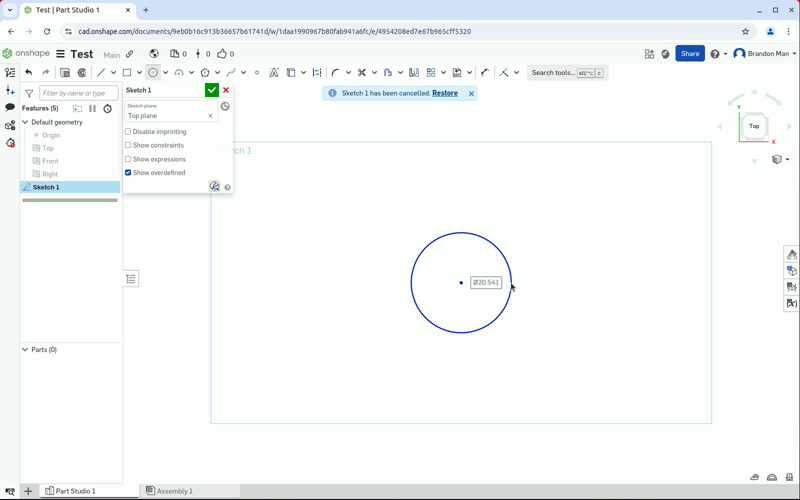
mouse_move(447, 258)
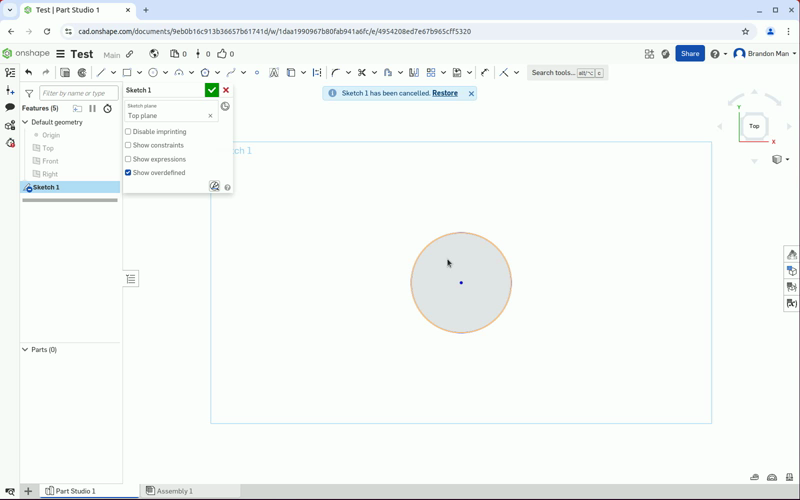
click(447, 258)
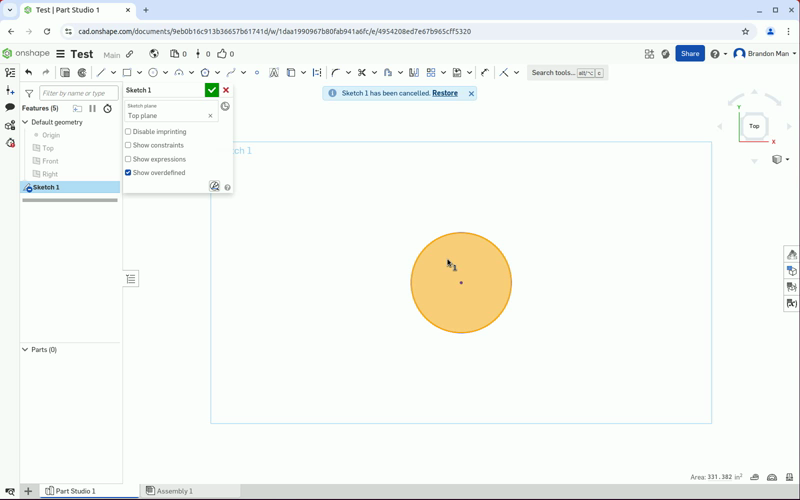
mouse_move(73, 352)
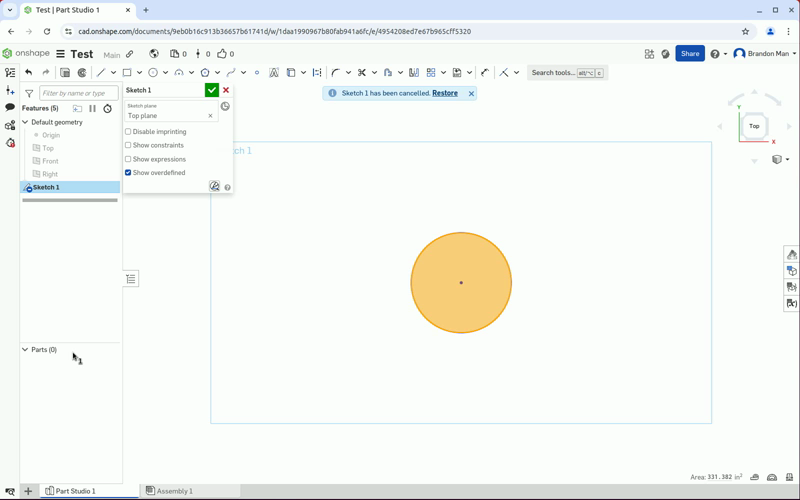
key(shift+y)
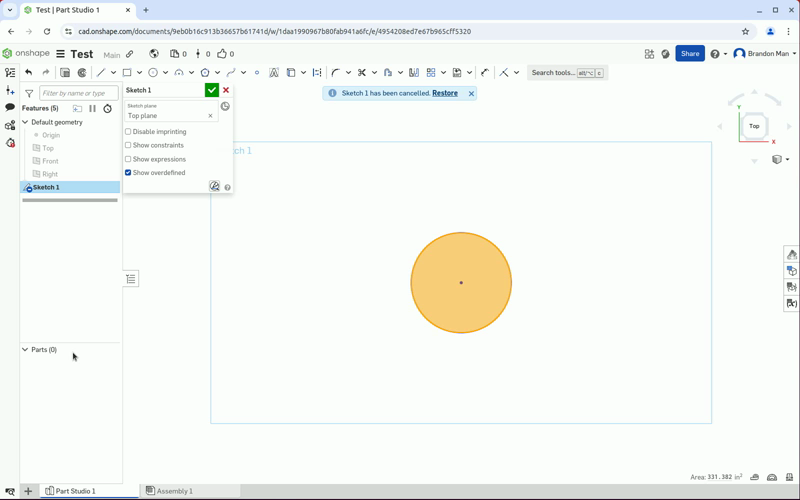
key(shift+e)
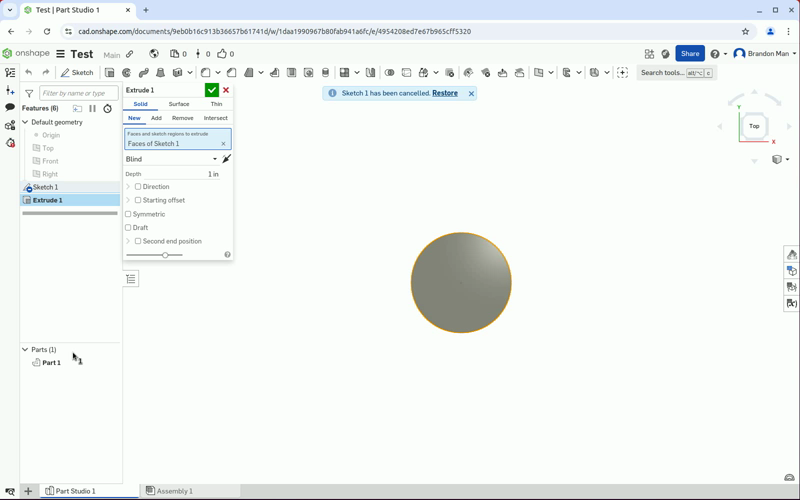
mouse_move(143, 106)
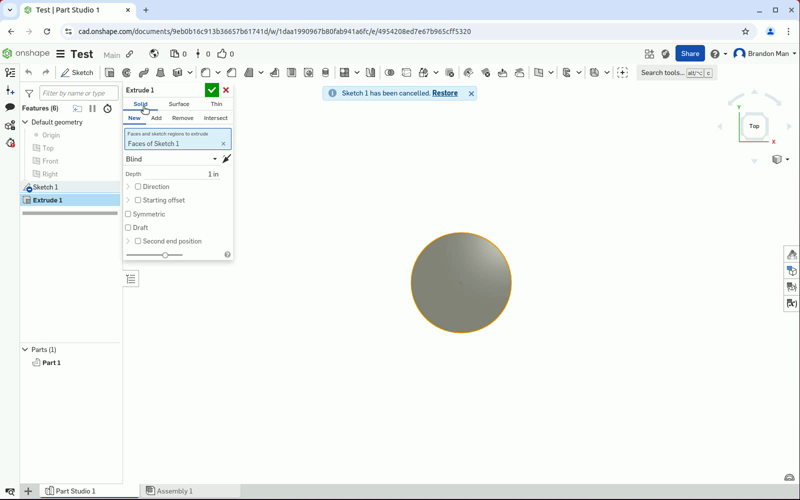
click(143, 106)
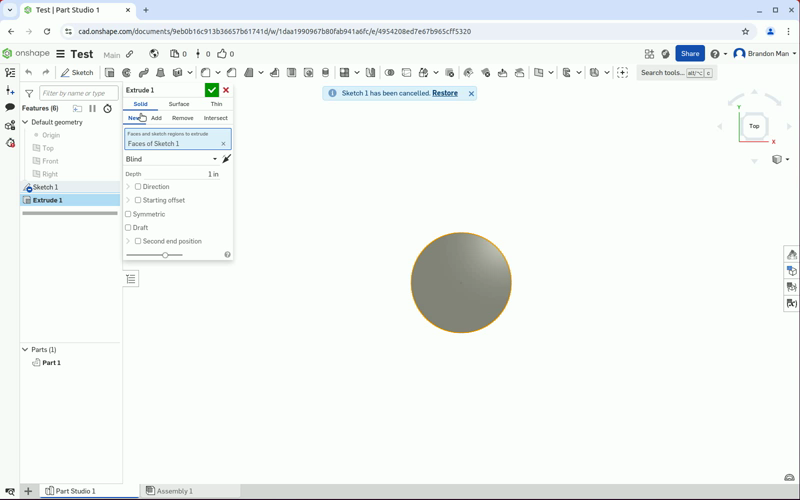
mouse_move(137, 120)
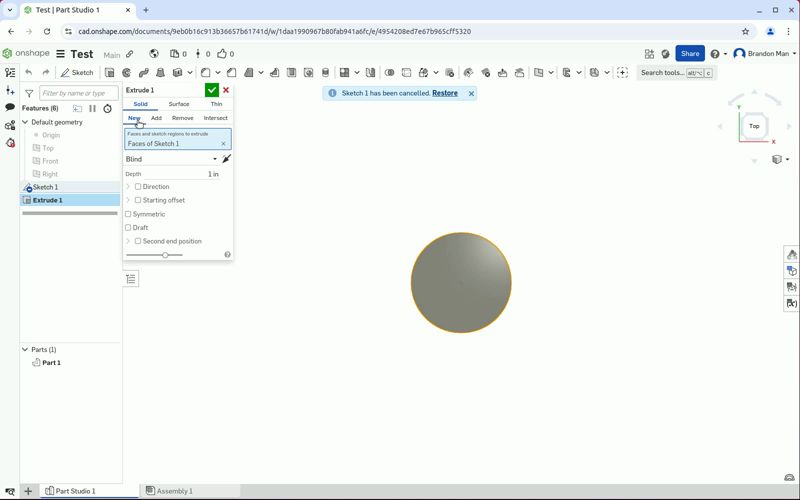
click(137, 120)
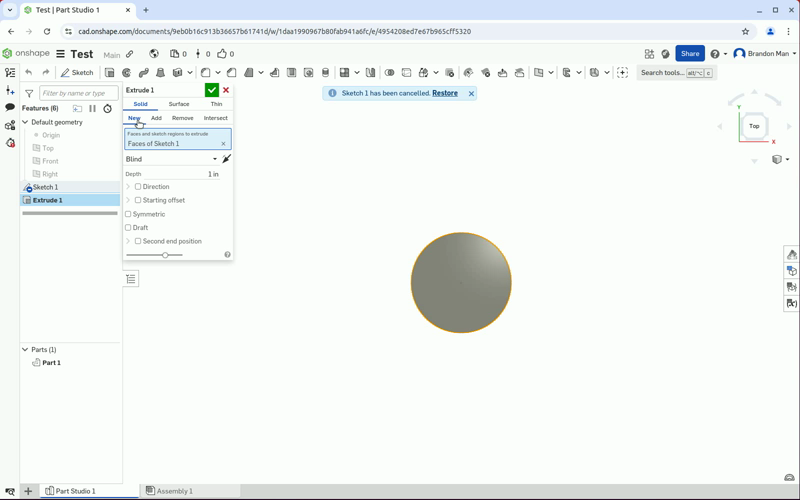
key(tab, 4)
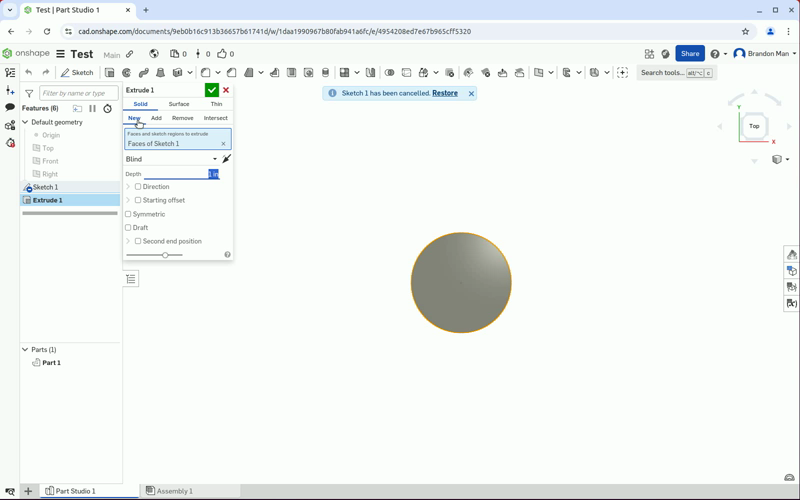
text(14.443)
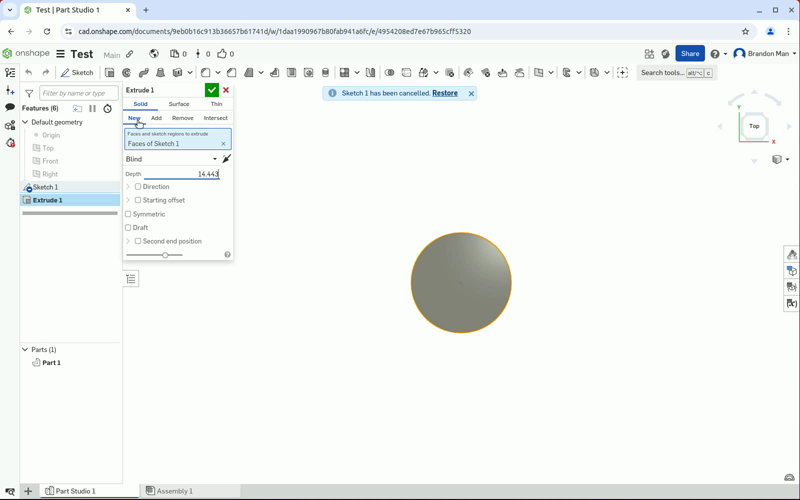
key(enter)
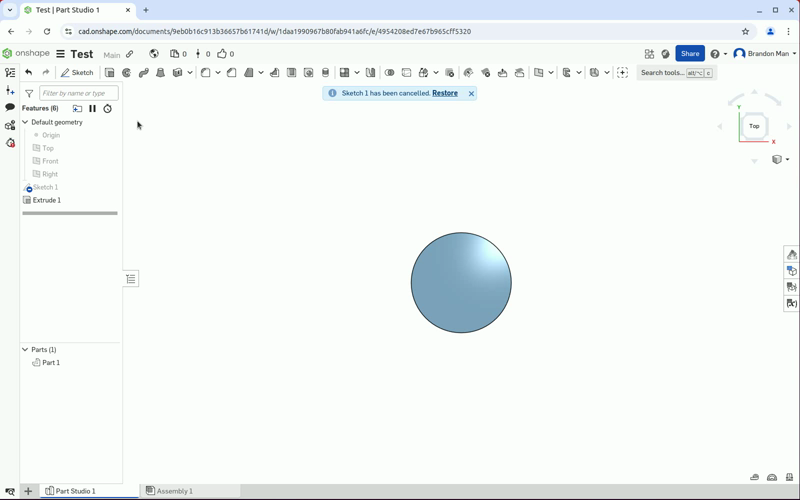
key(shift+h)
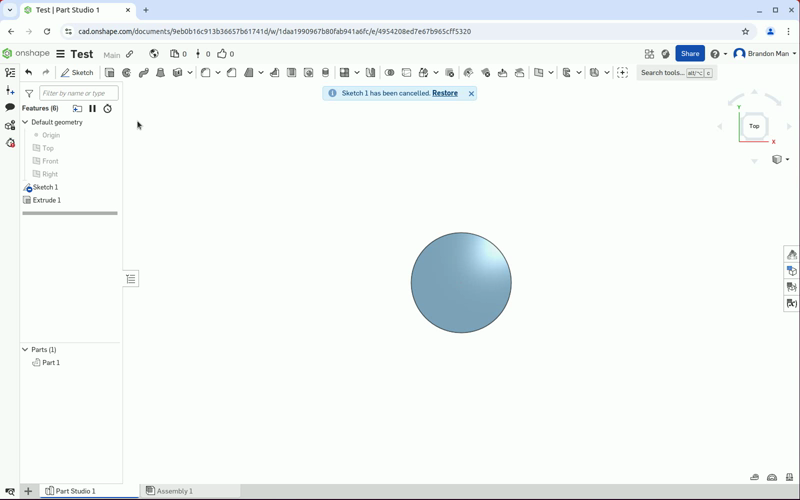
key(shift+h)
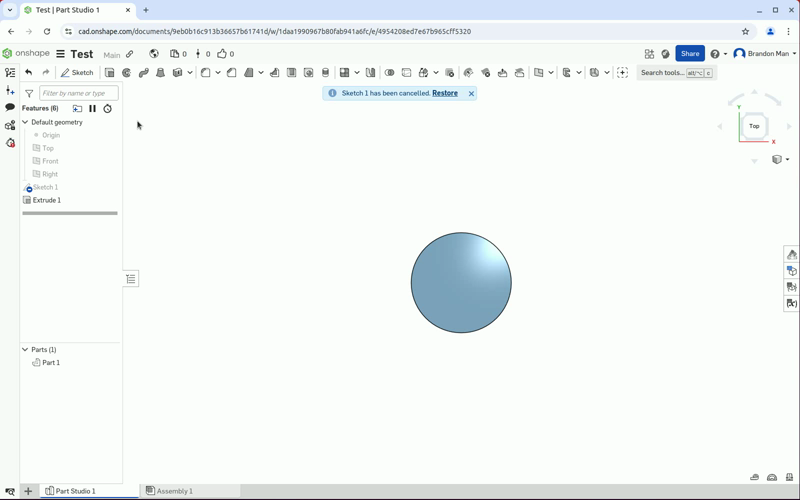
mouse_move(73, 189)
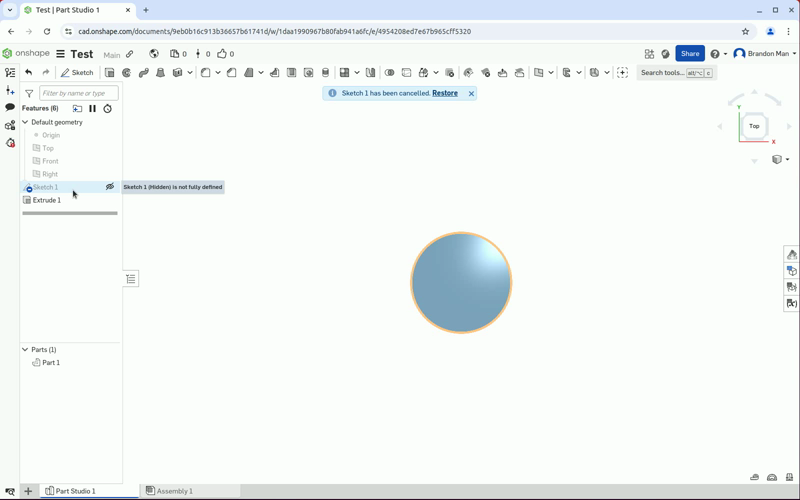
click(73, 189)
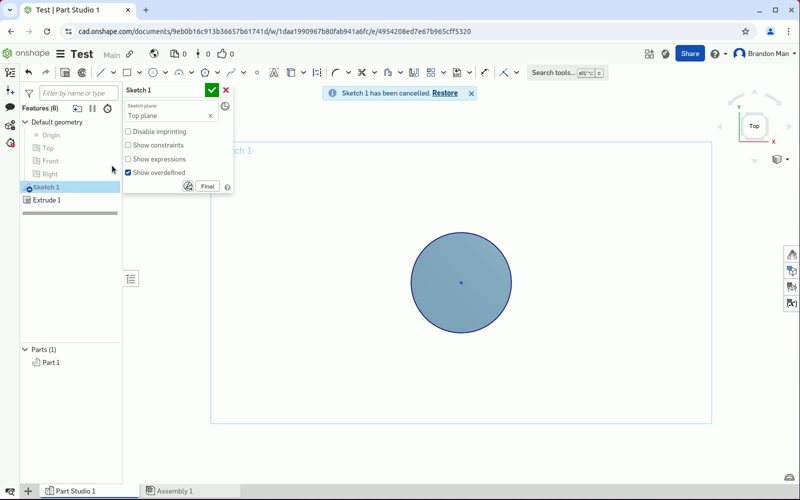
mouse_move(229, 92)
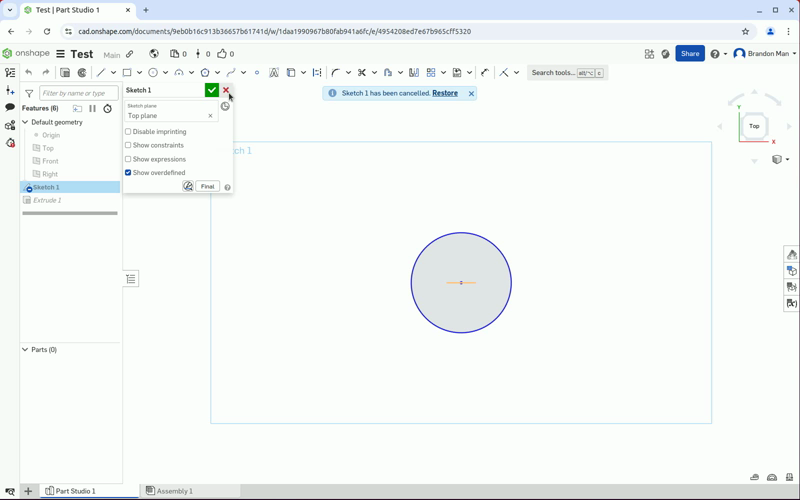
click(229, 92)
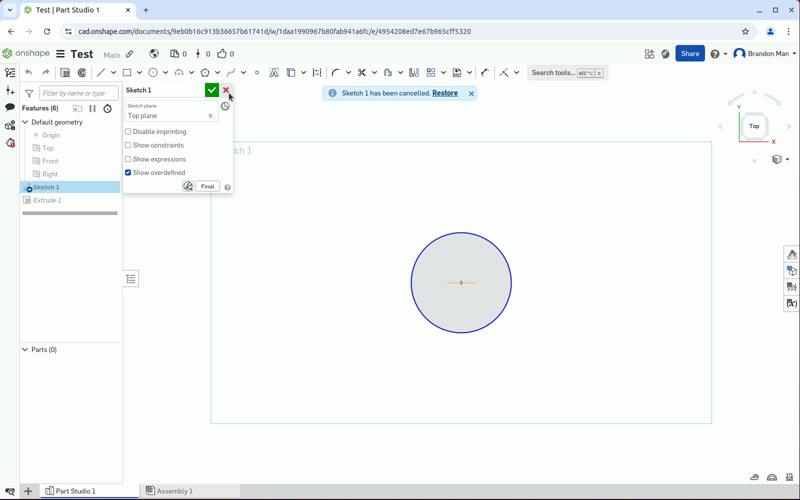
key(shift+s)
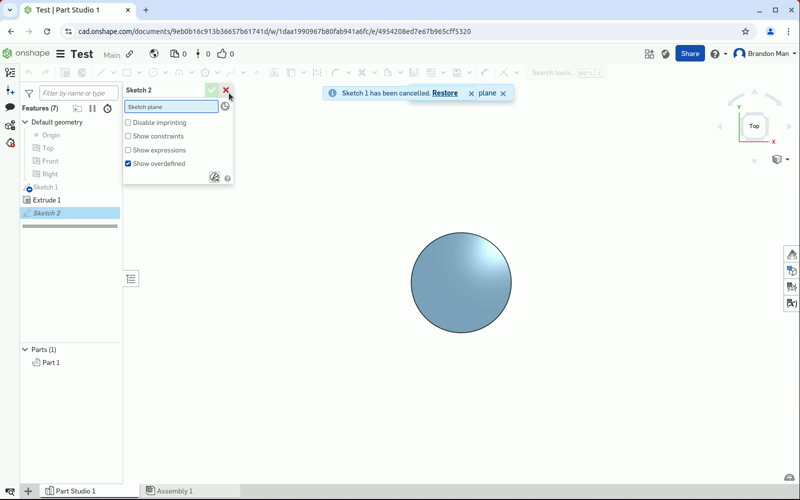
mouse_move(73, 150)
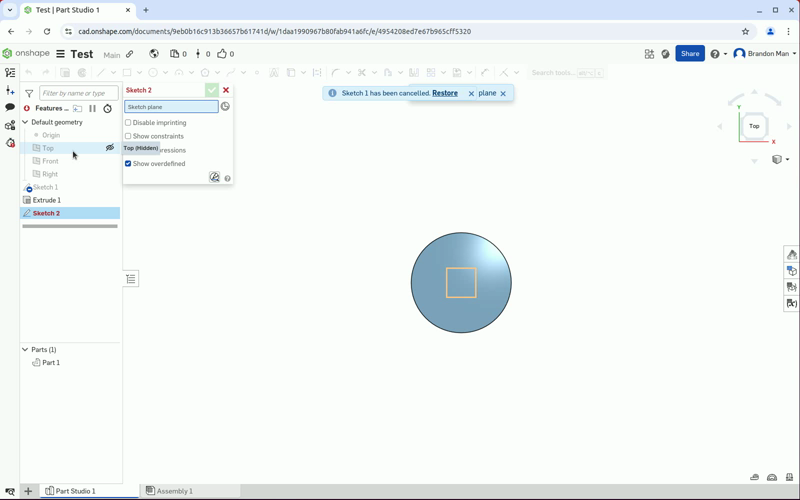
click(73, 150)
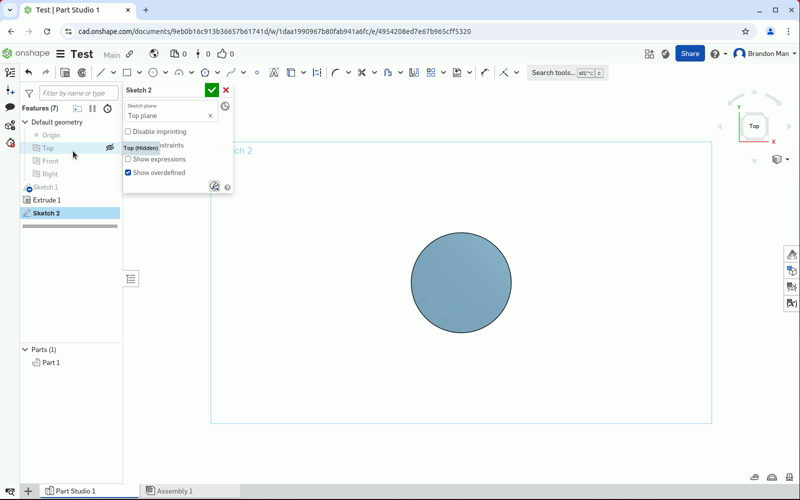
mouse_move(73, 352)
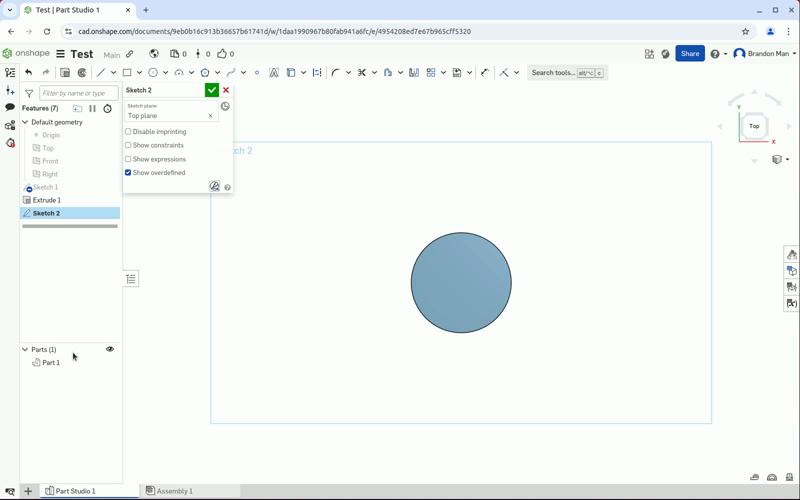
key(y)
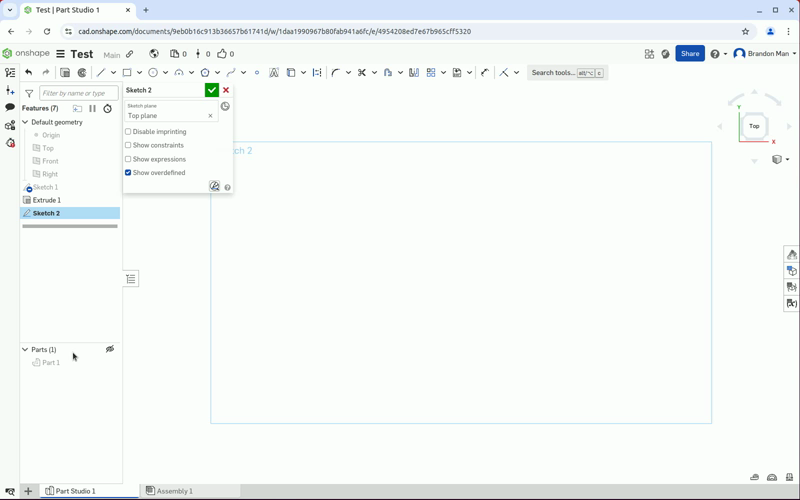
key(c)
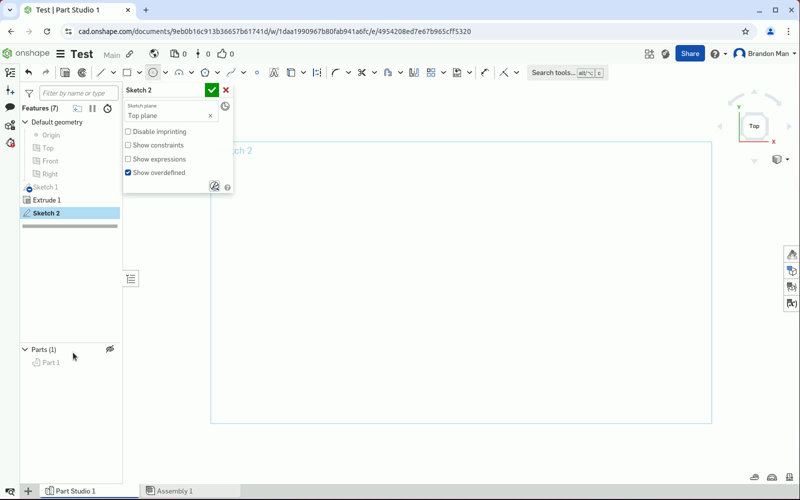
key_down(shift)
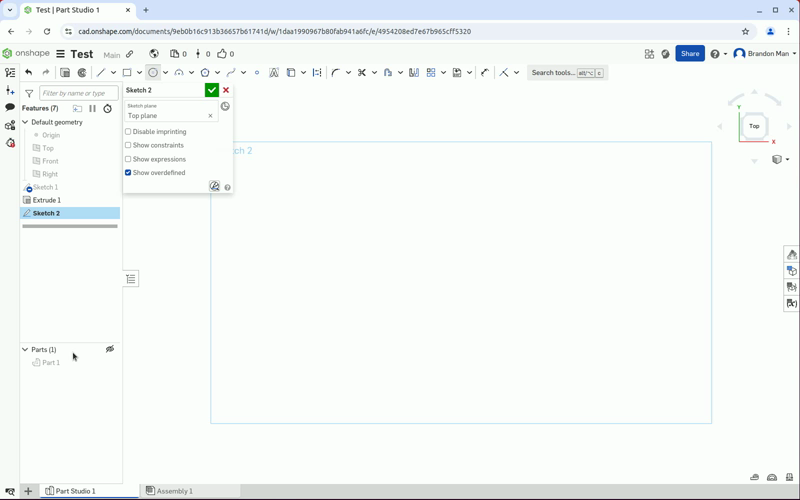
mouse_move(460, 282)
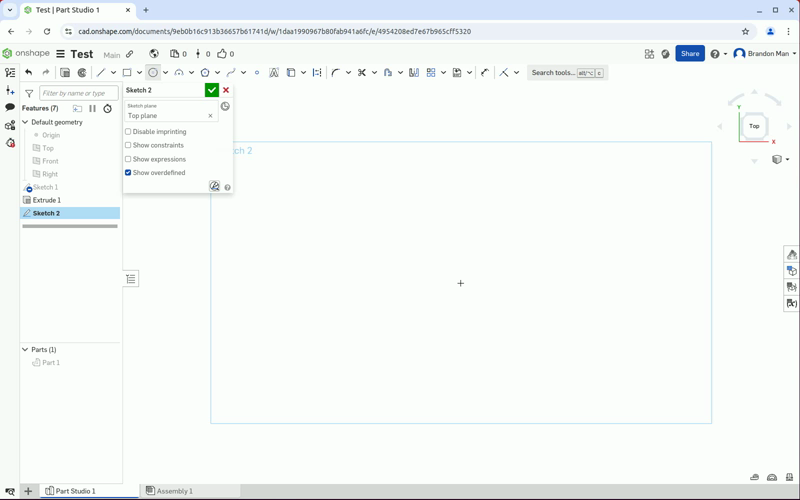
click(460, 282)
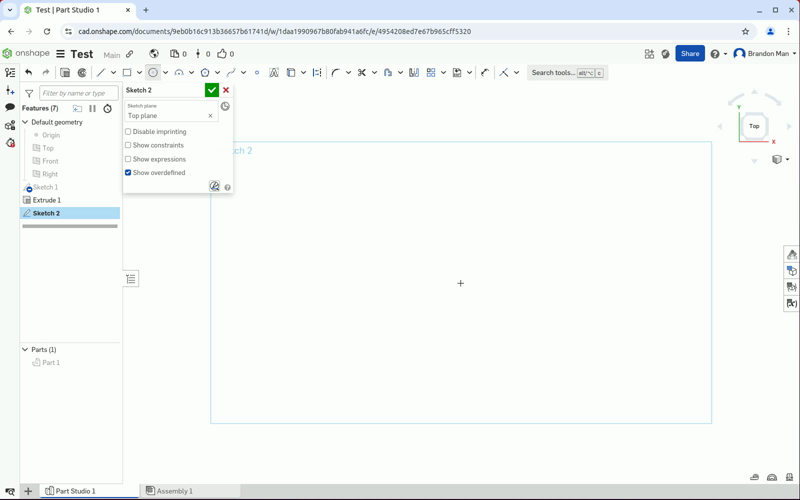
key_up(shift)
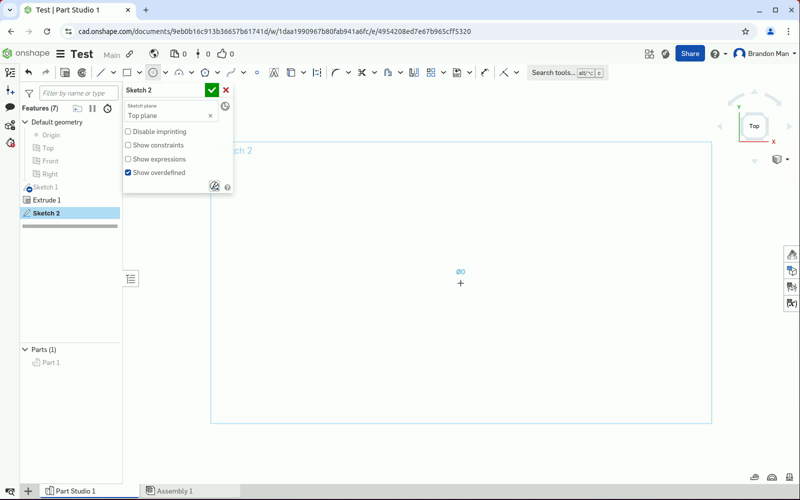
mouse_move(526, 282)
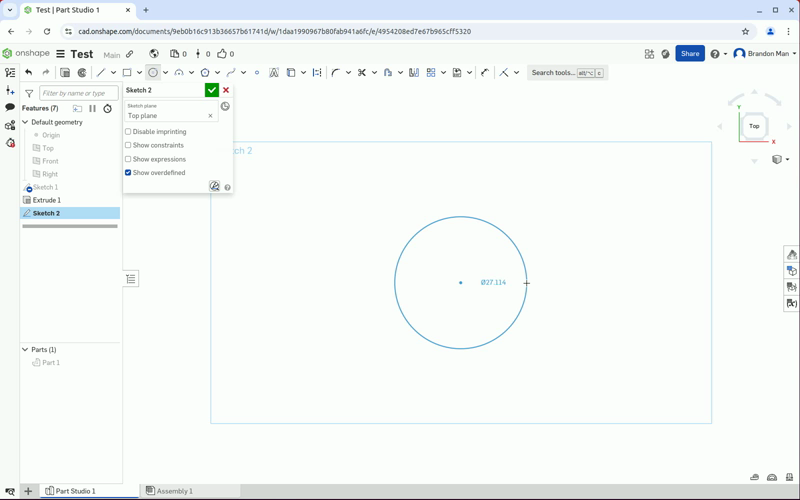
click(526, 282)
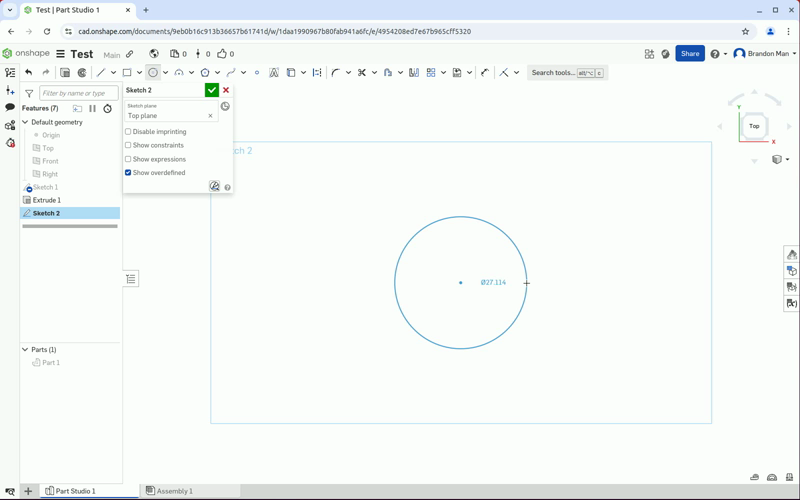
key(esc)
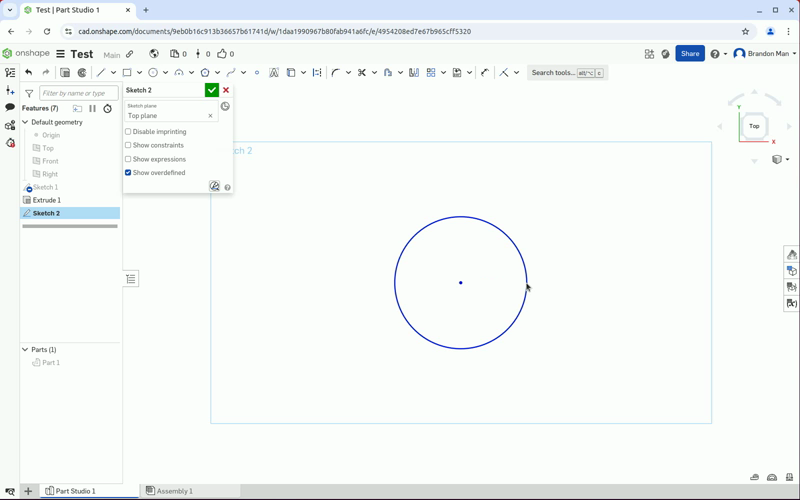
key(c)
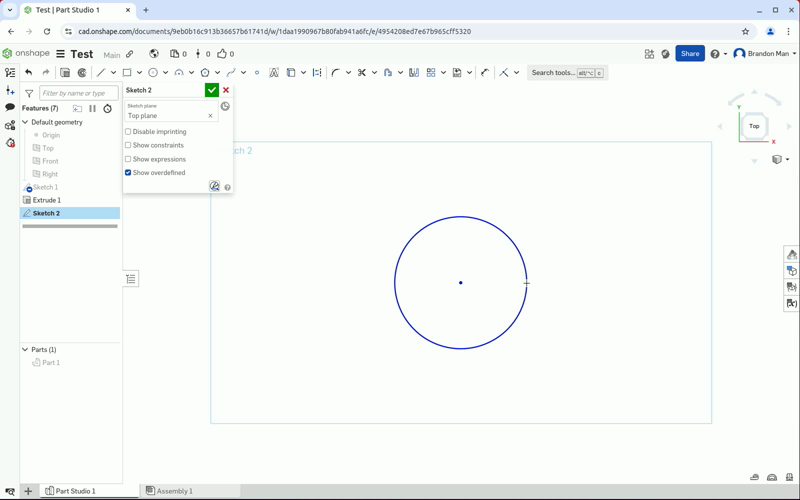
key_down(shift)
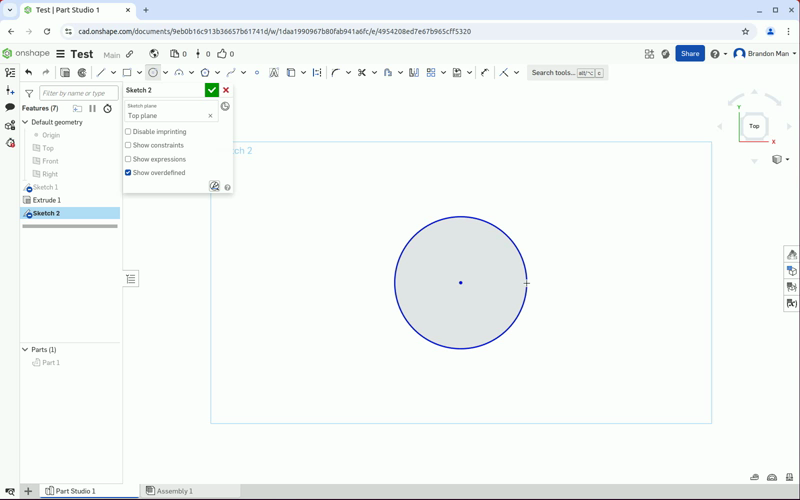
mouse_move(460, 282)
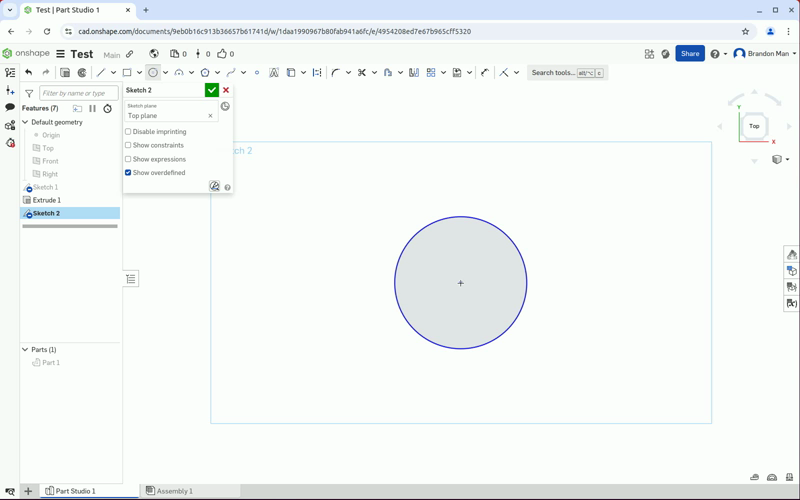
click(460, 282)
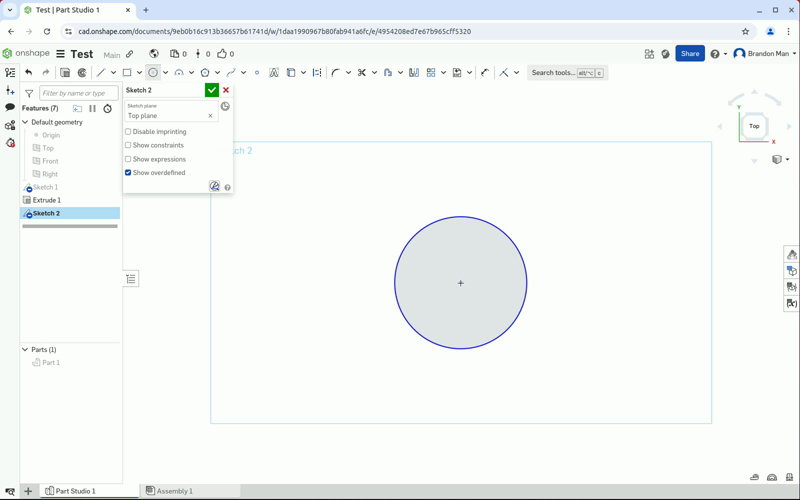
key_up(shift)
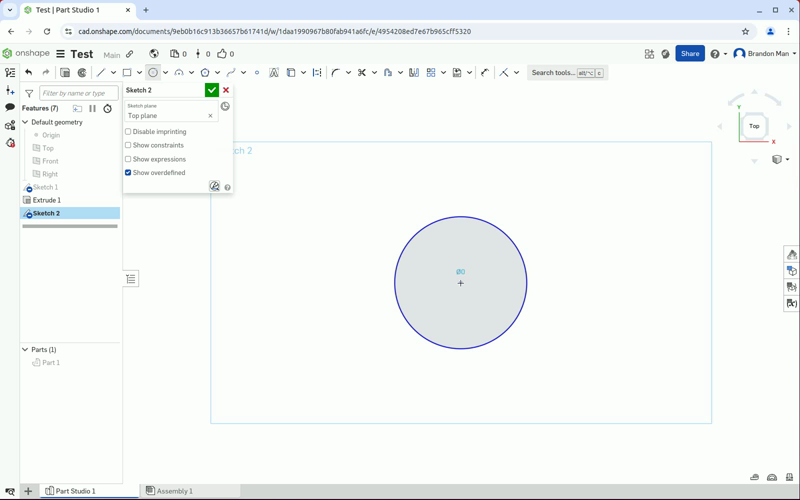
mouse_move(510, 282)
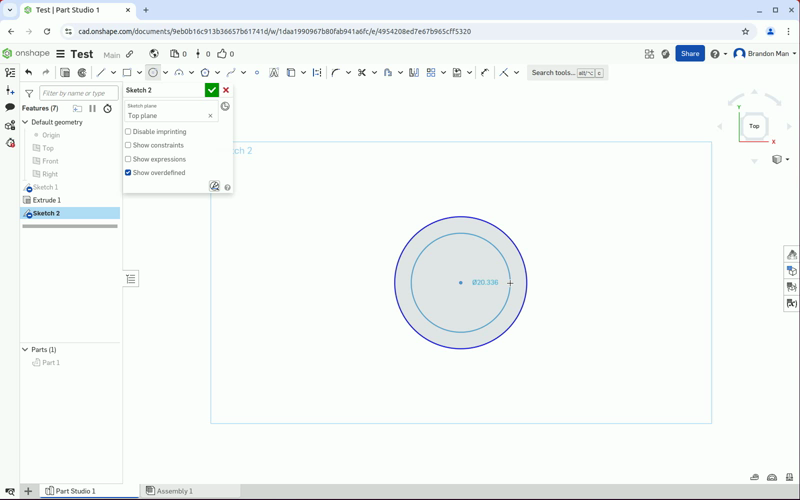
click(510, 282)
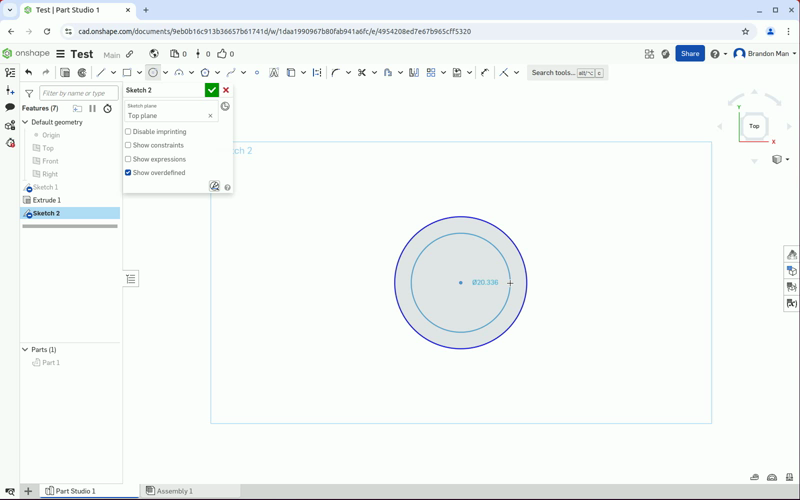
key(esc)
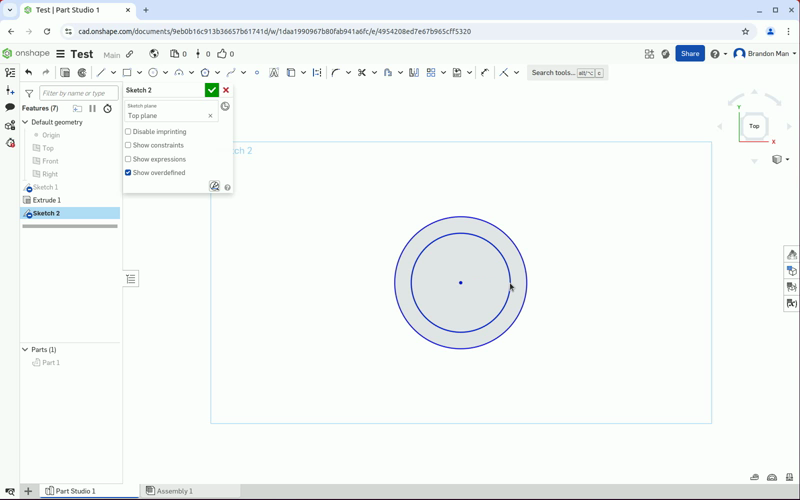
mouse_move(503, 244)
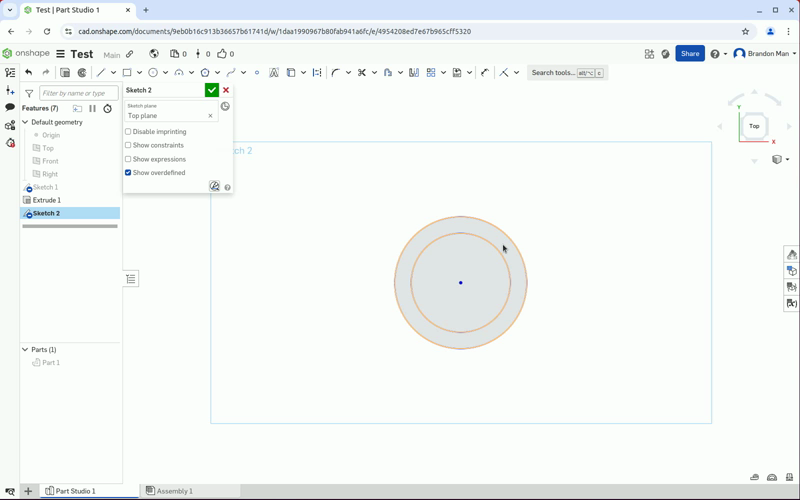
click(503, 244)
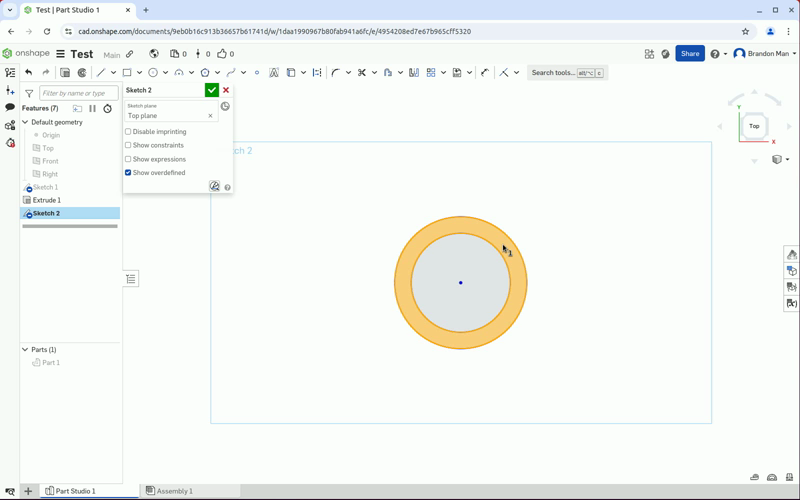
mouse_move(73, 352)
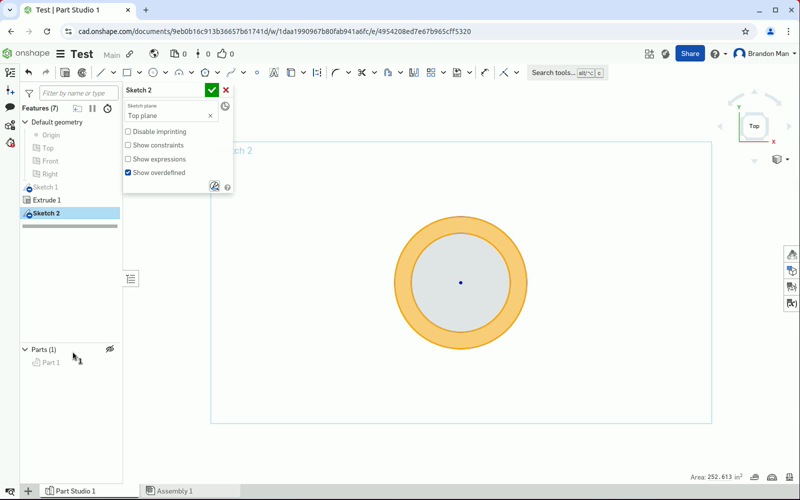
key(shift+y)
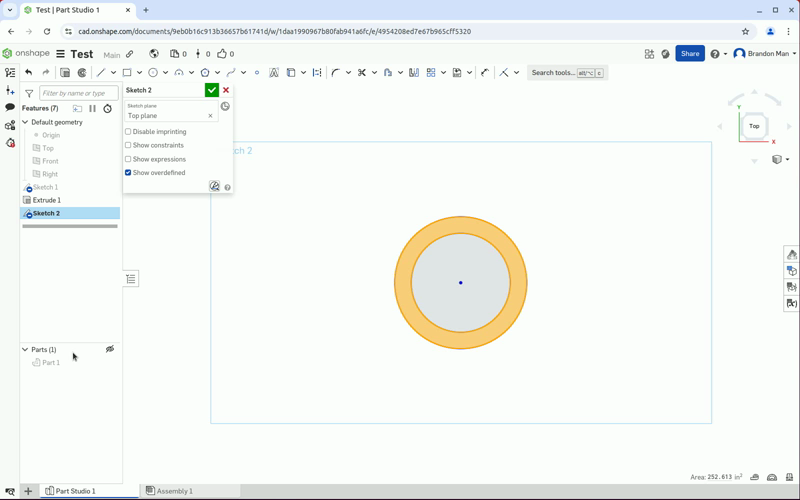
key(shift+e)
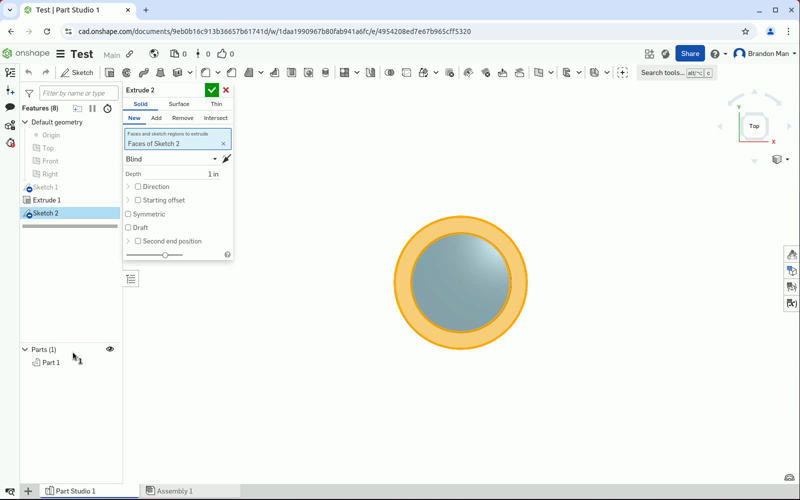
mouse_move(143, 106)
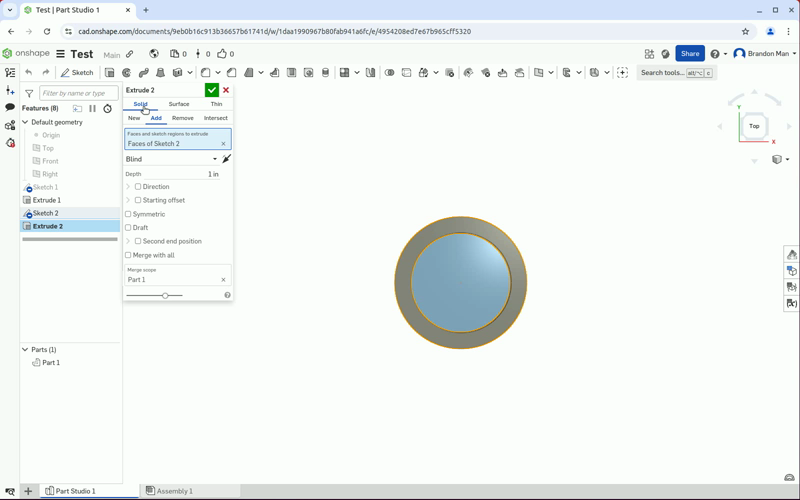
click(143, 106)
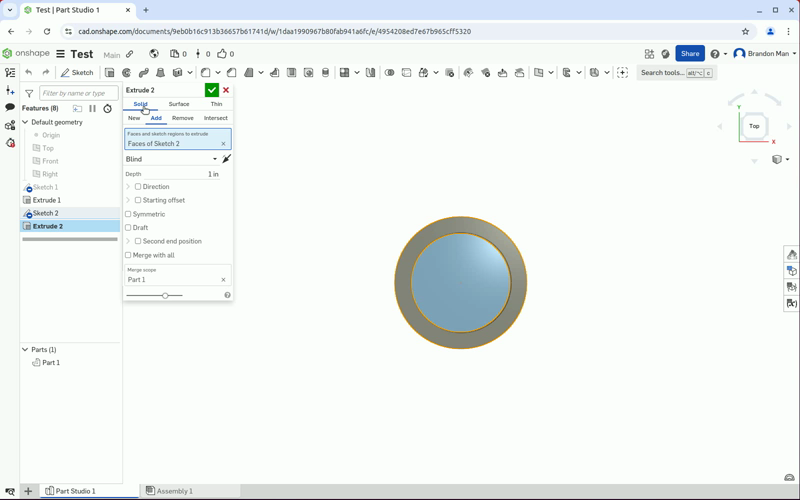
mouse_move(137, 120)
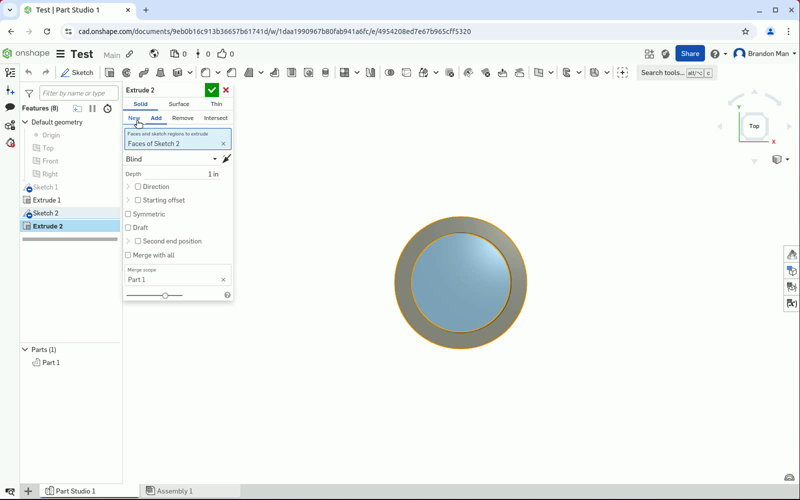
click(137, 120)
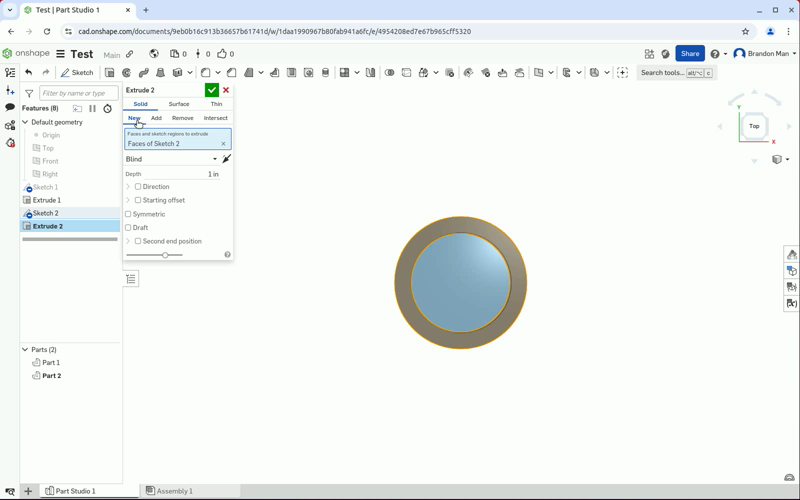
key(tab, 4)
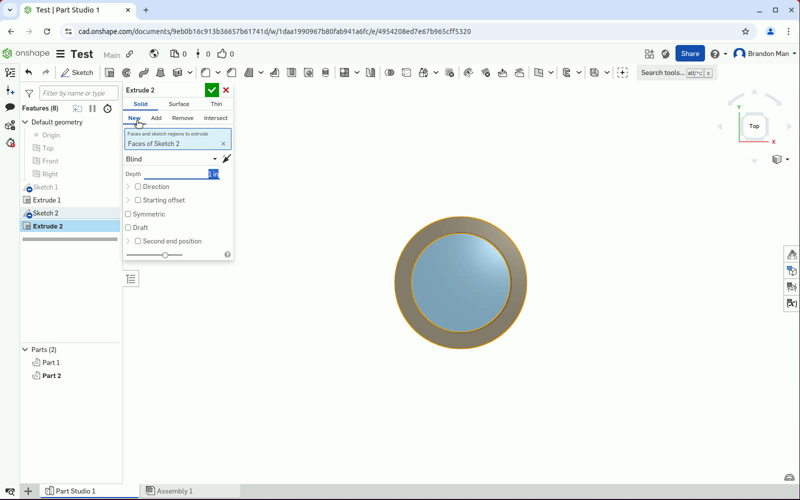
text(14.443)
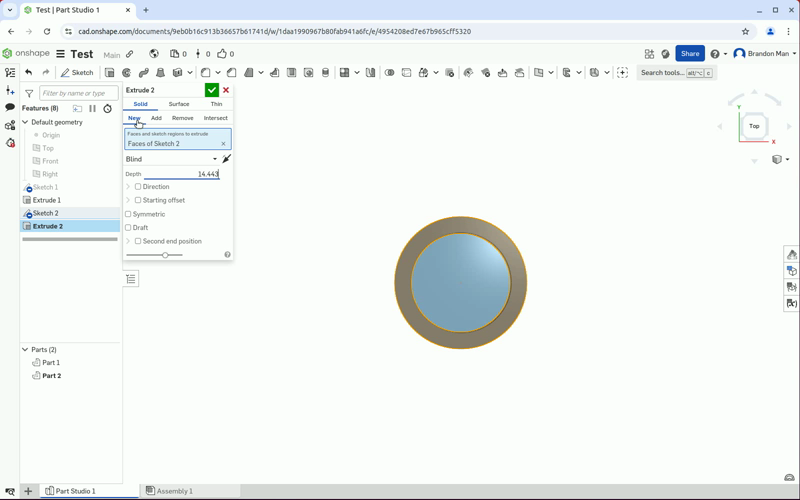
key(enter)
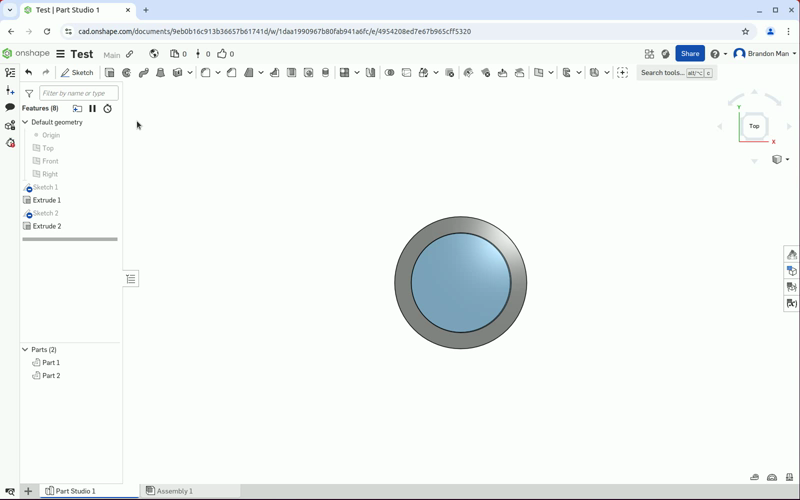
key(shift+h)
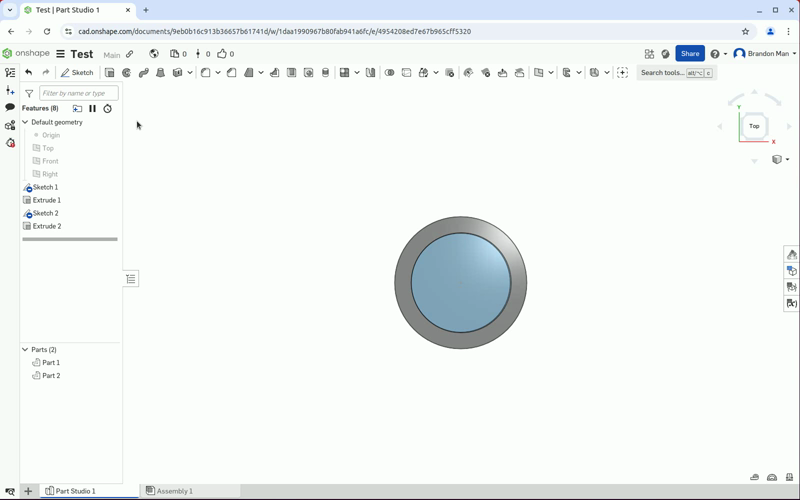
key(shift+h)
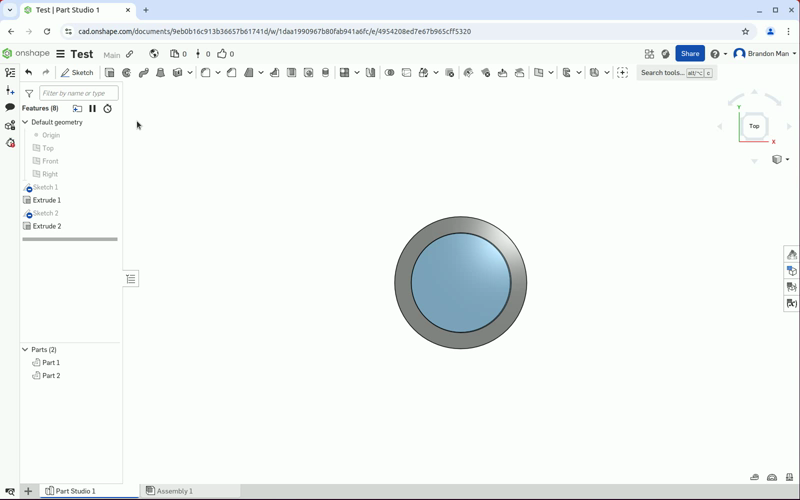
mouse_move(73, 189)
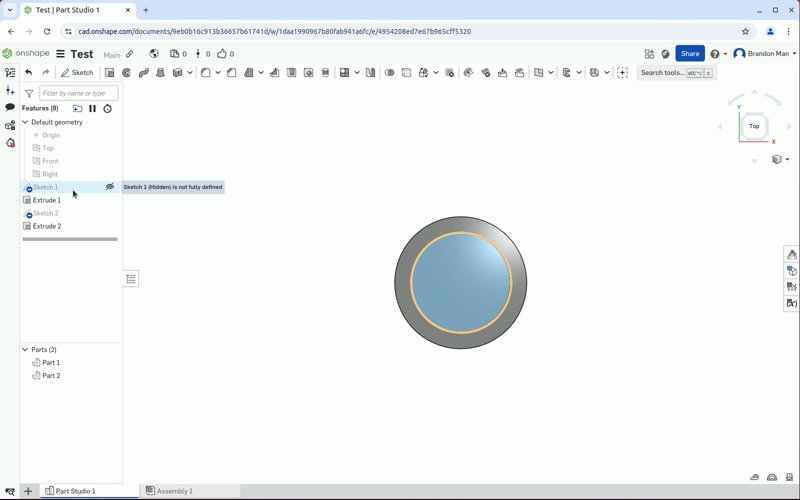
click(73, 189)
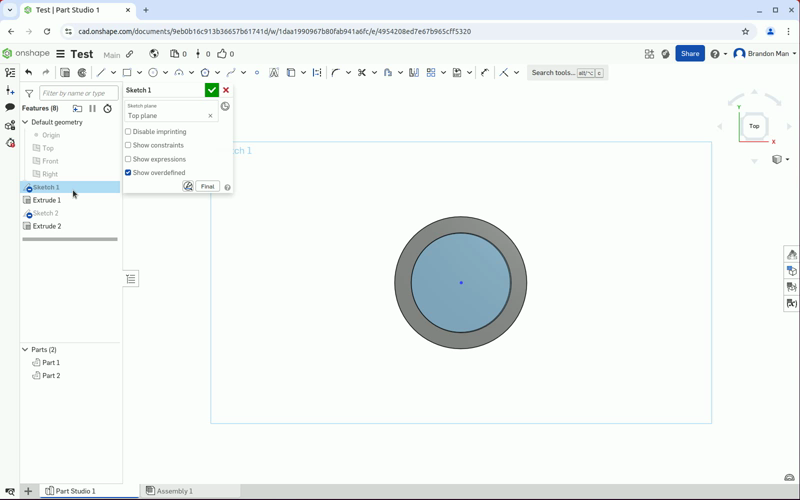
mouse_move(229, 92)
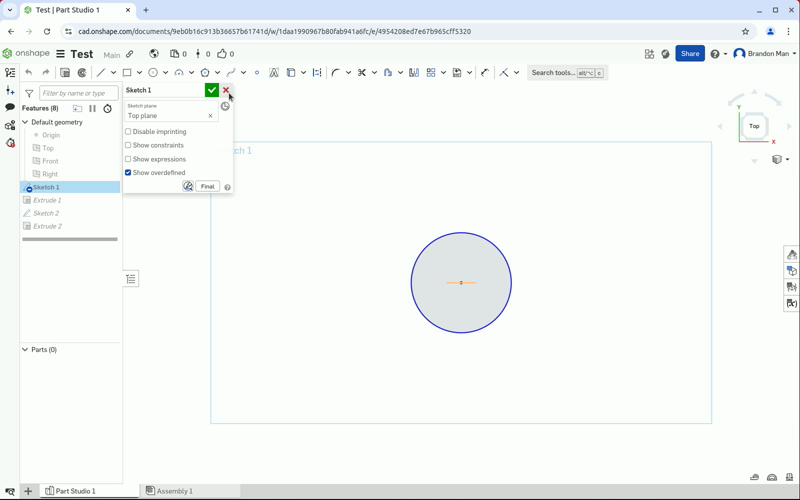
click(229, 92)
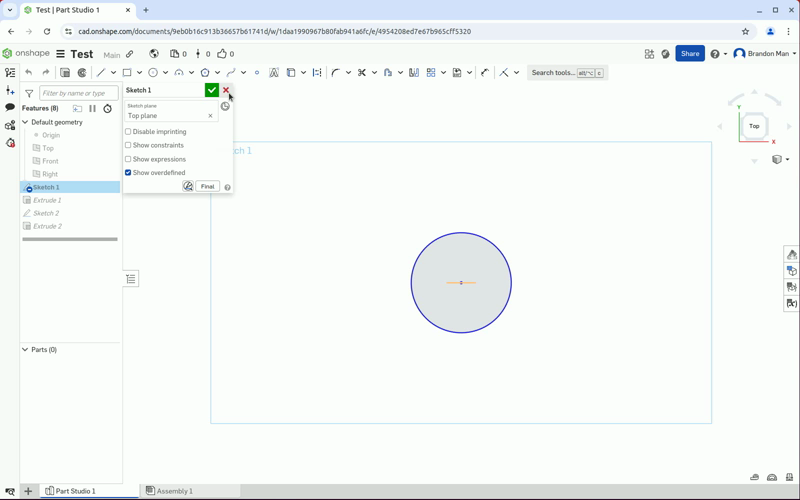
key(shift+s)
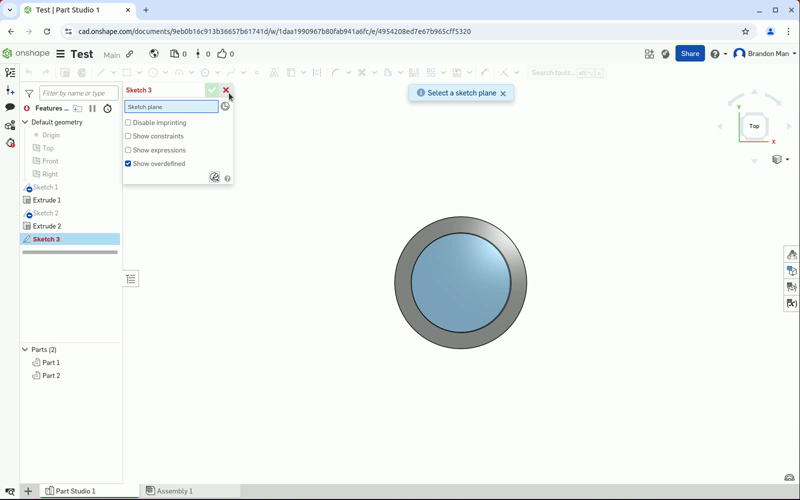
mouse_move(73, 150)
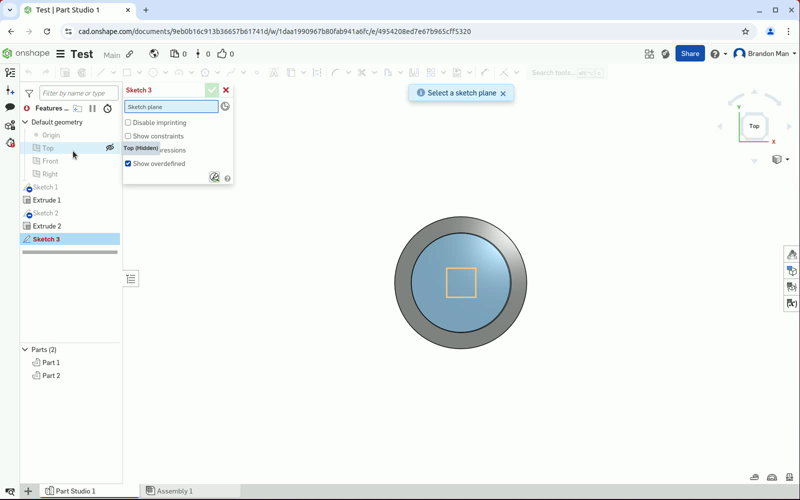
click(73, 150)
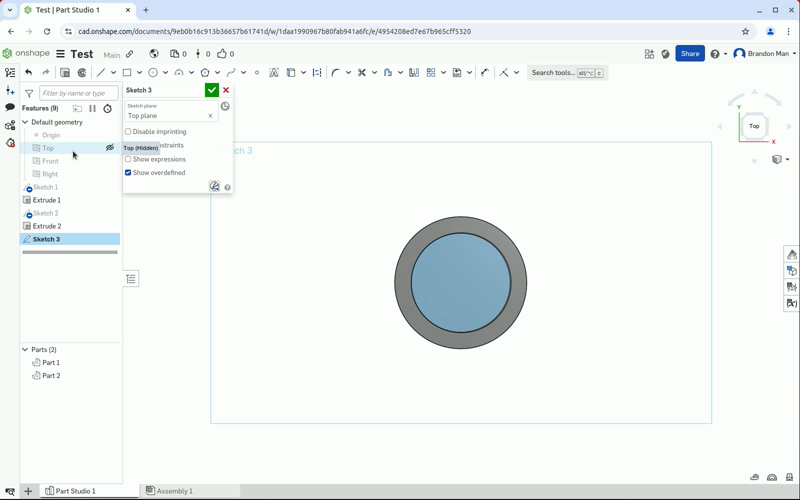
mouse_move(73, 352)
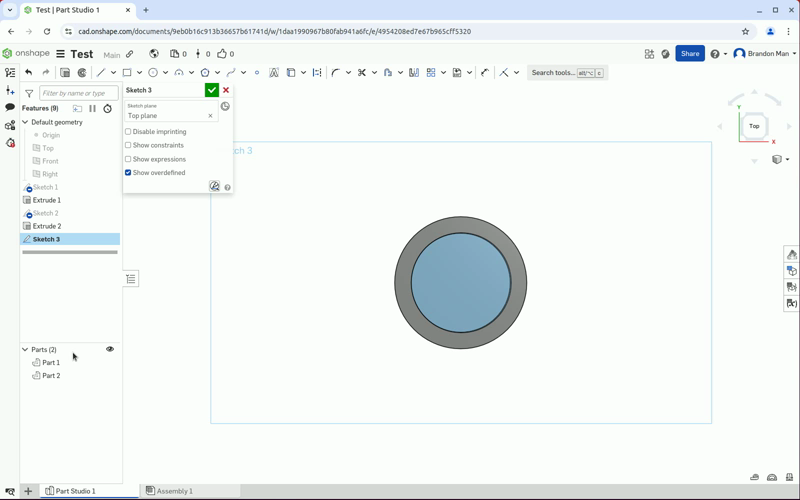
key(y)
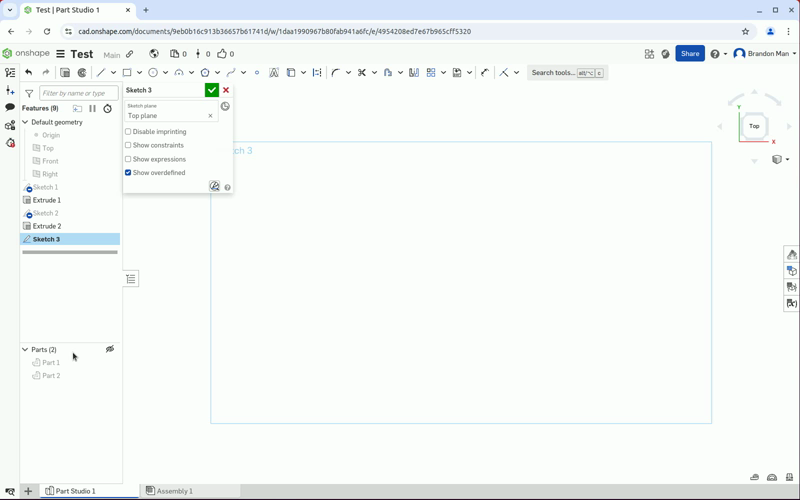
key(c)
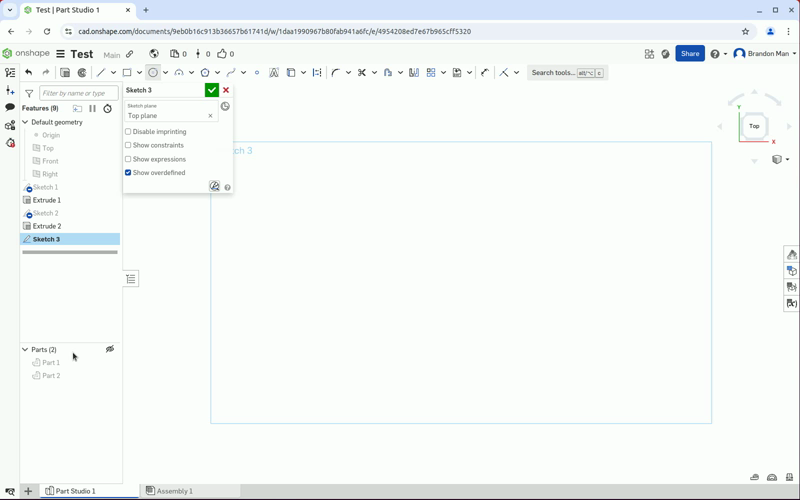
key_down(shift)
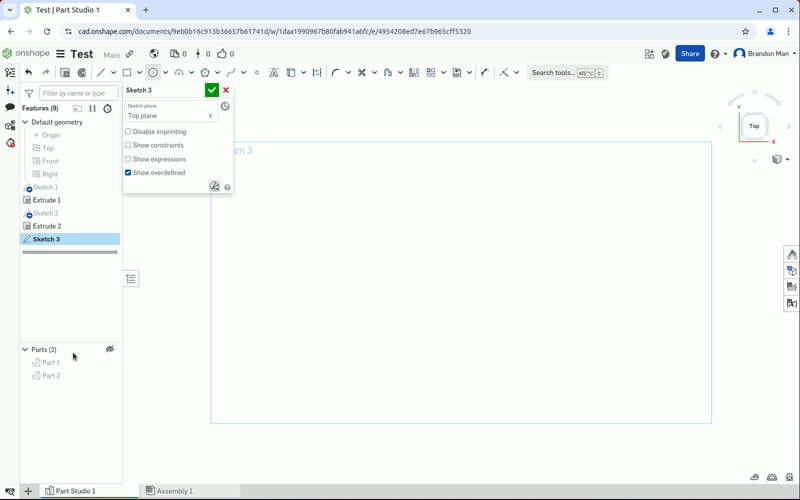
mouse_move(461, 282)
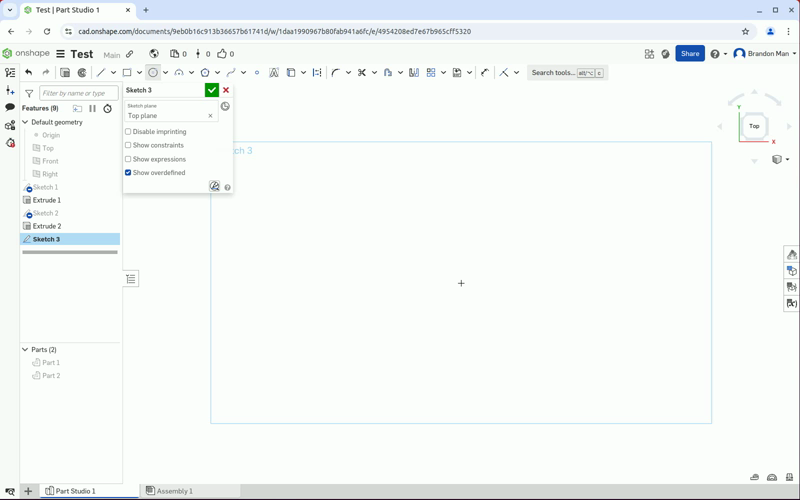
click(461, 282)
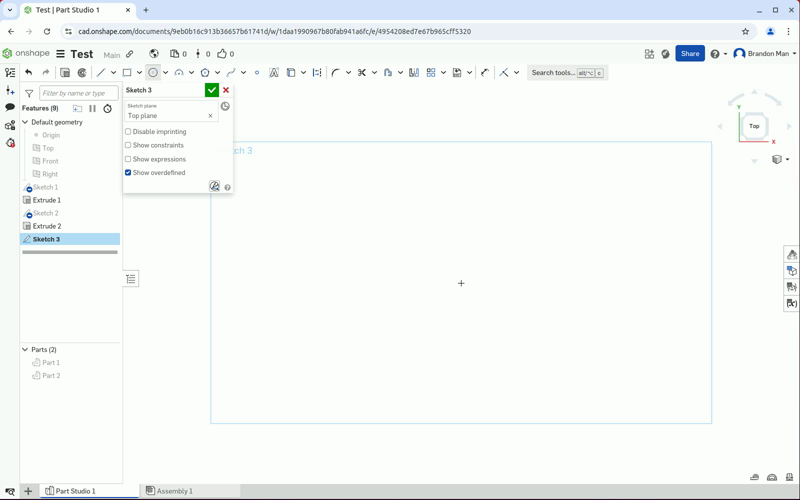
key_up(shift)
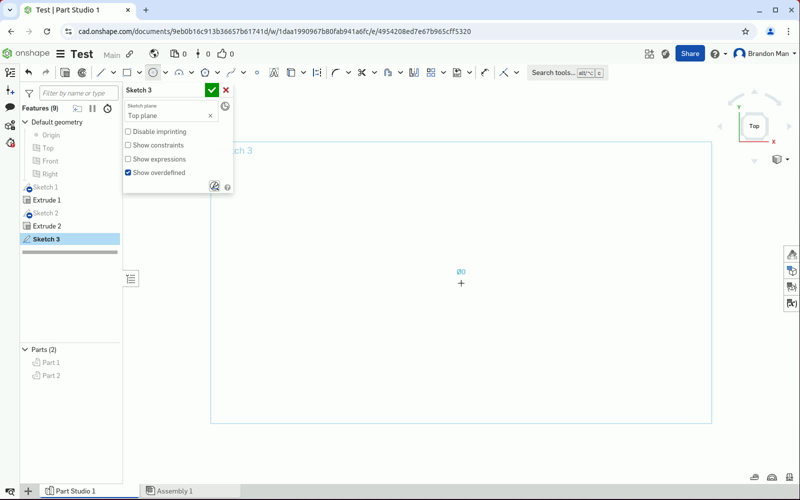
mouse_move(556, 282)
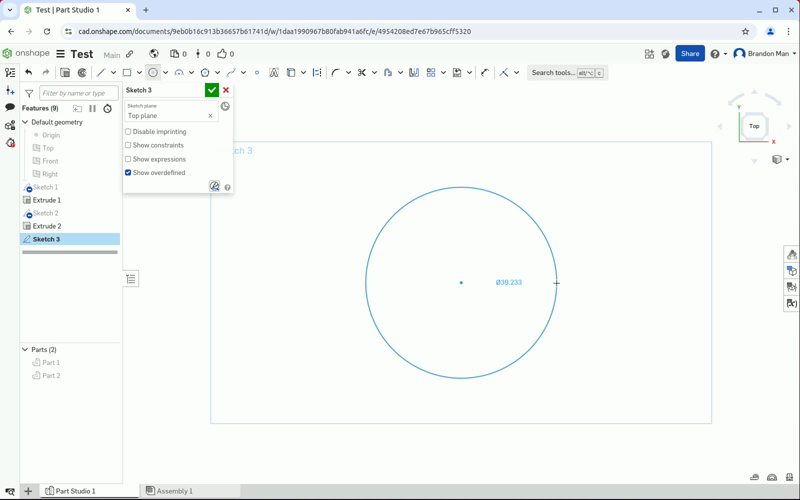
click(556, 282)
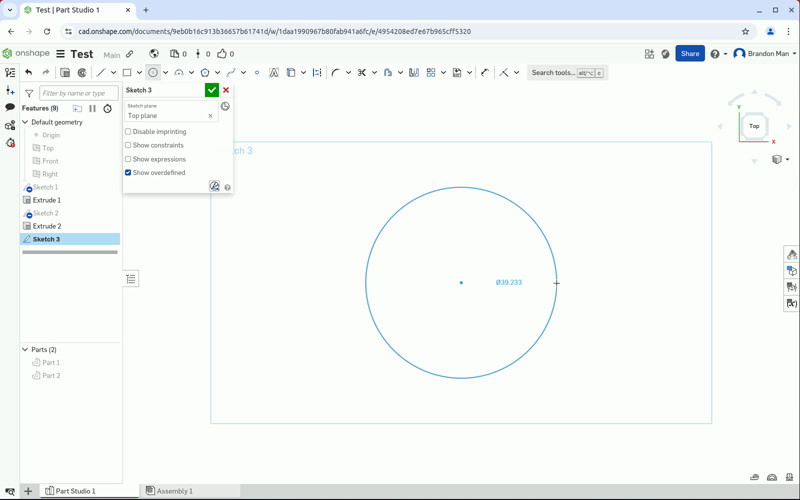
key(esc)
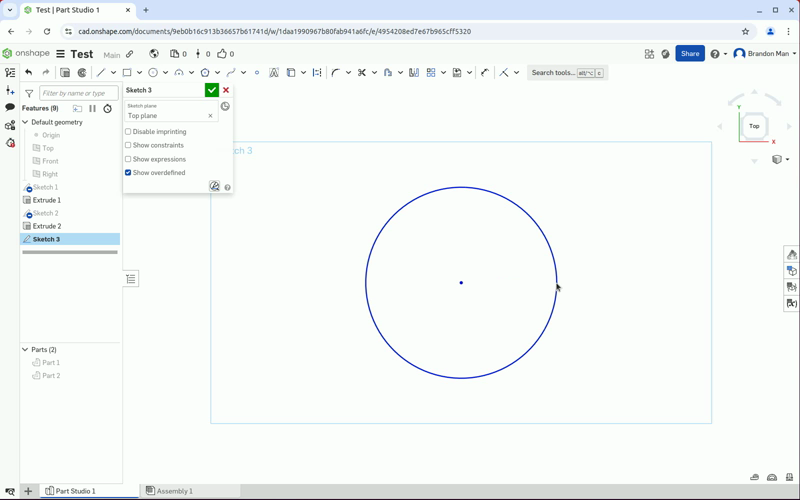
key(c)
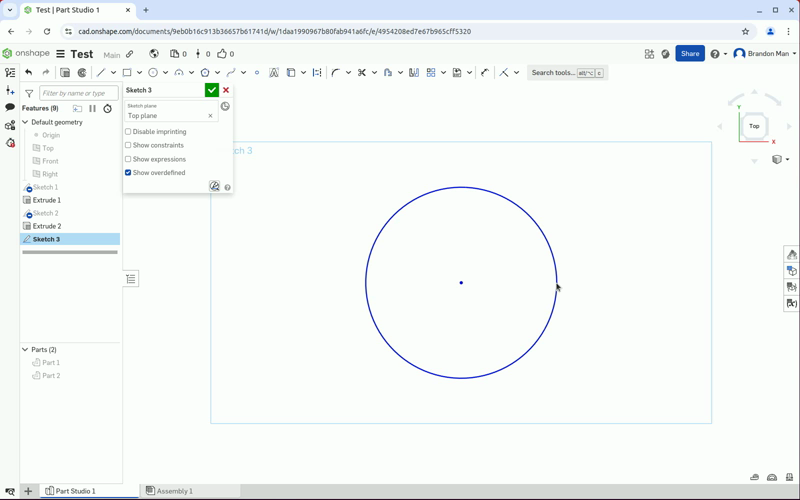
key_down(shift)
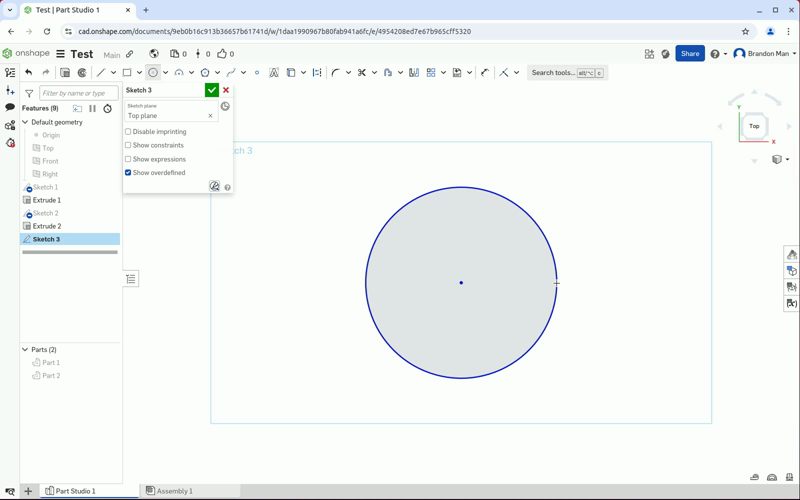
mouse_move(461, 282)
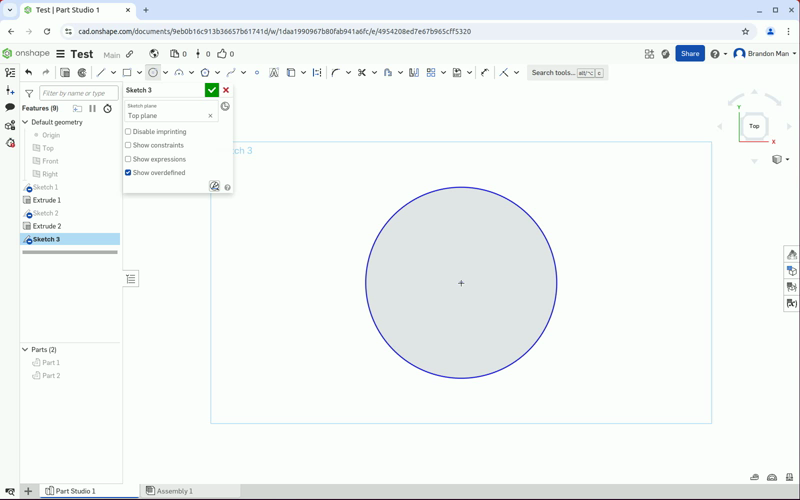
click(461, 282)
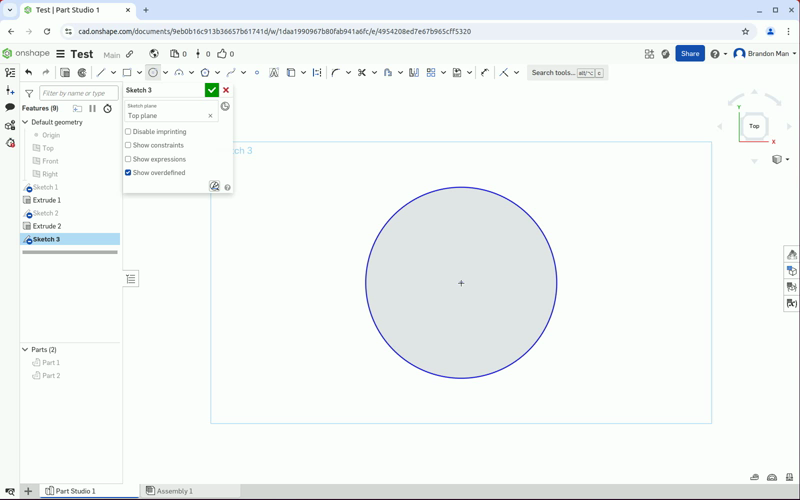
key_up(shift)
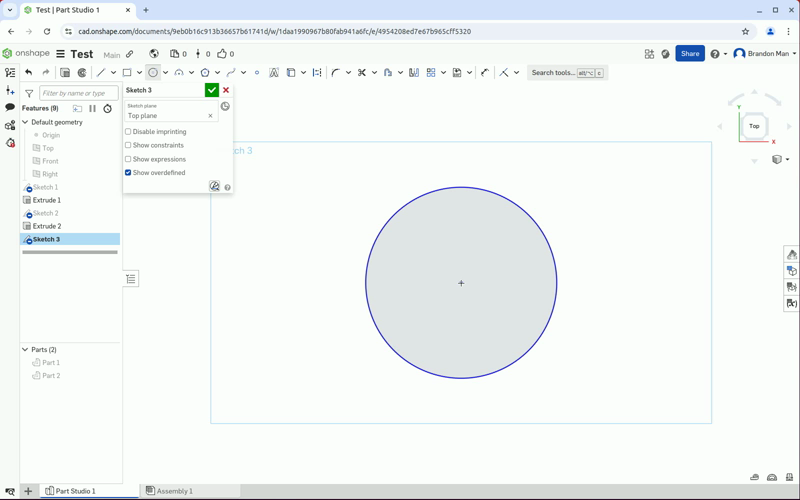
mouse_move(527, 282)
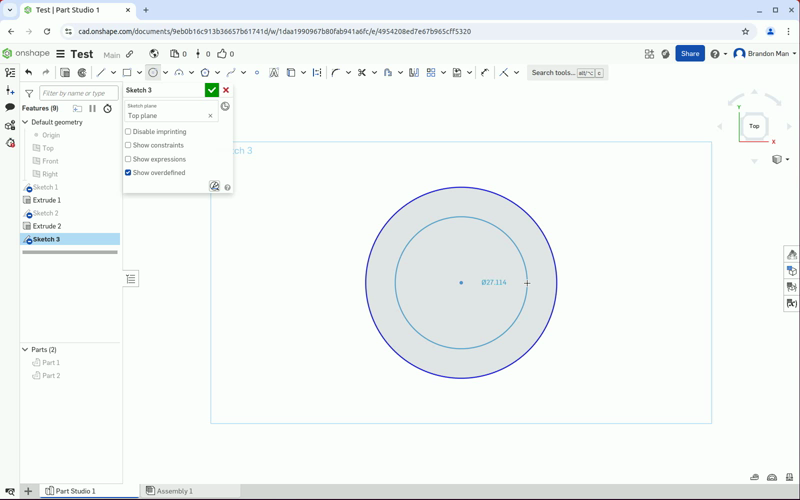
click(527, 282)
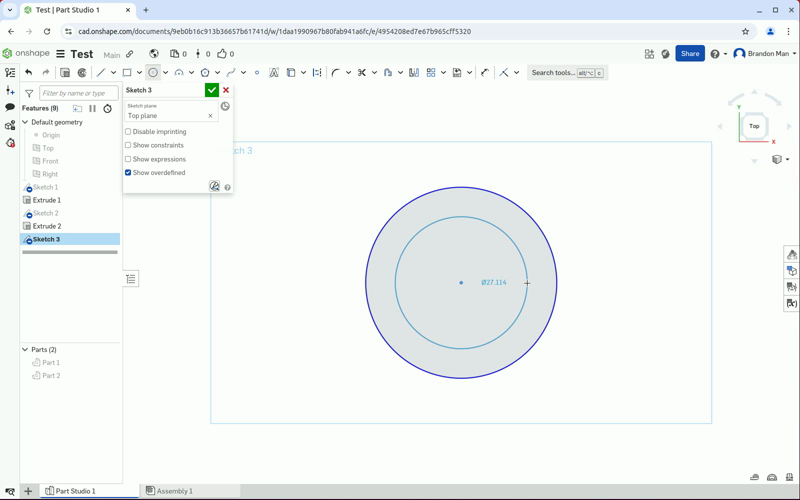
key(esc)
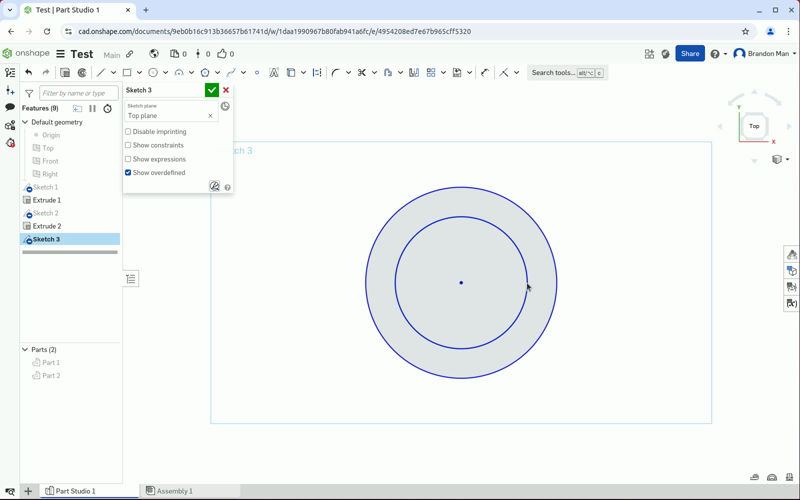
mouse_move(542, 262)
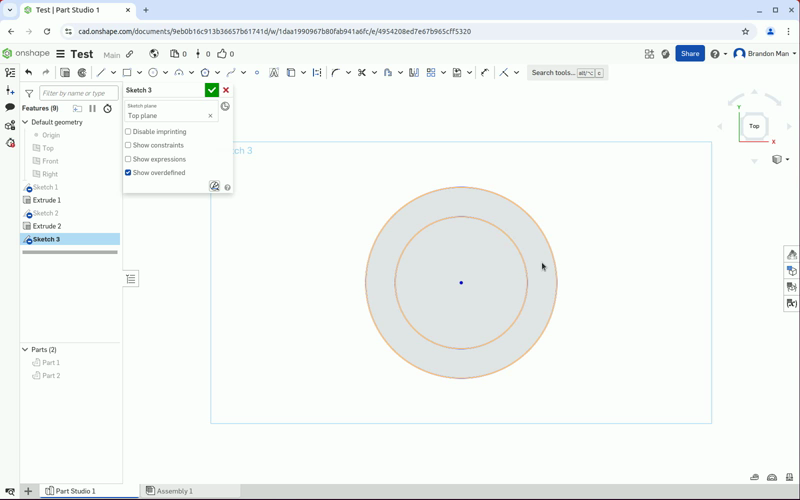
click(542, 262)
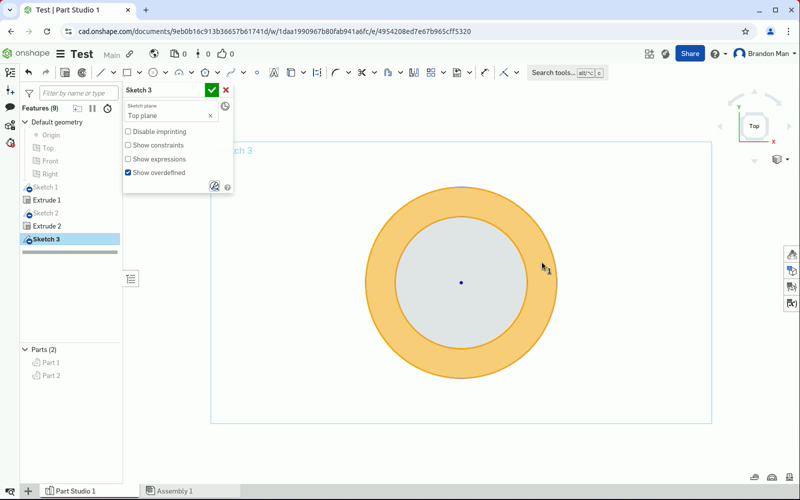
mouse_move(73, 352)
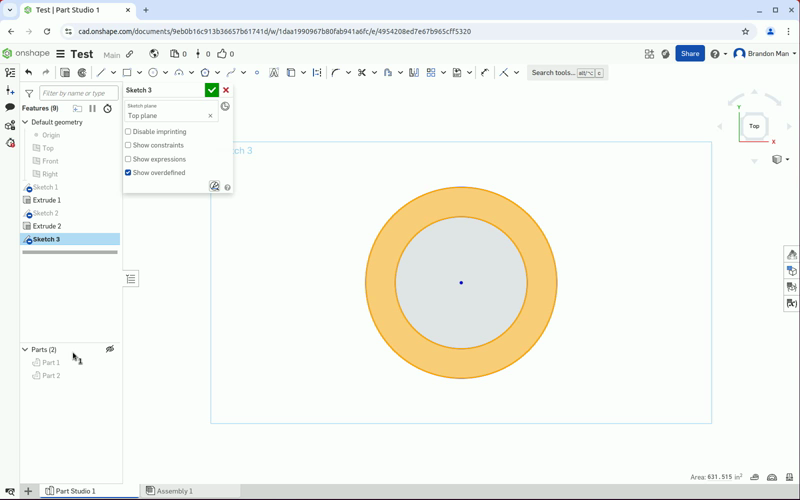
key(shift+y)
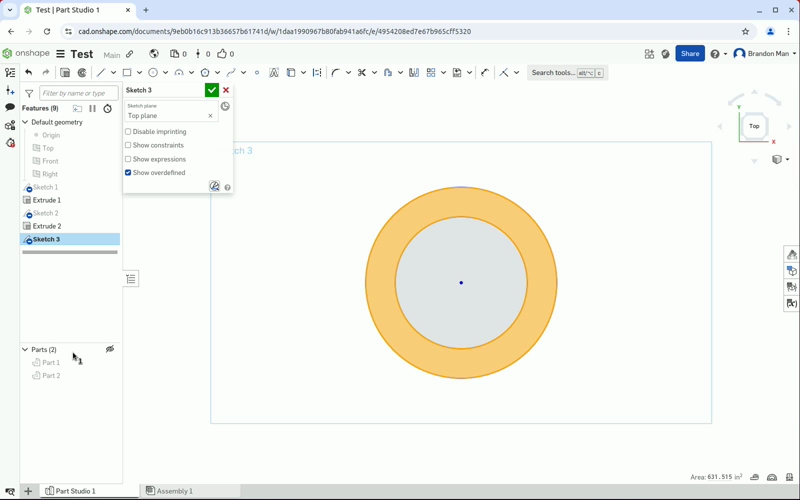
key(shift+e)
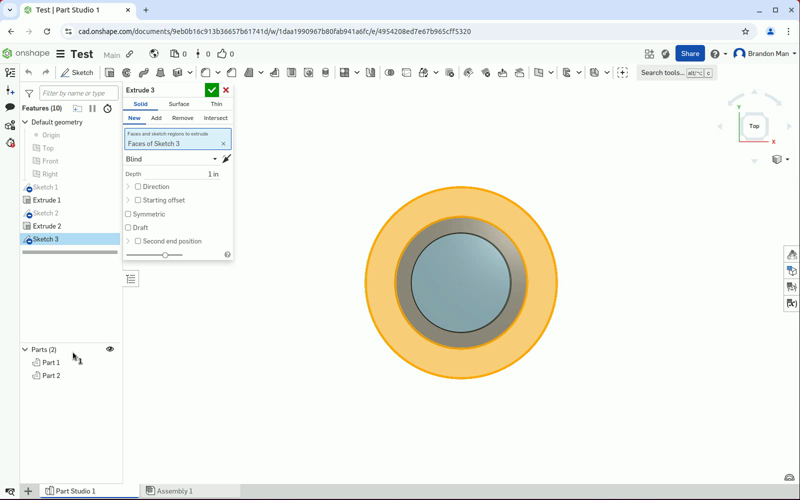
mouse_move(143, 106)
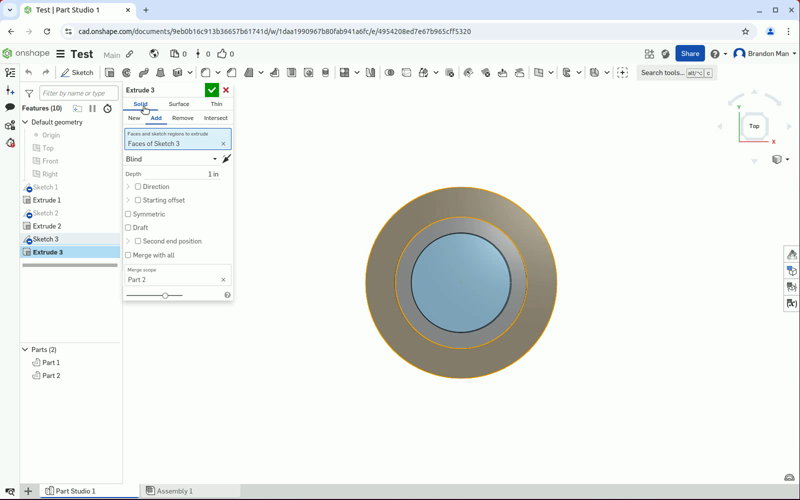
click(143, 106)
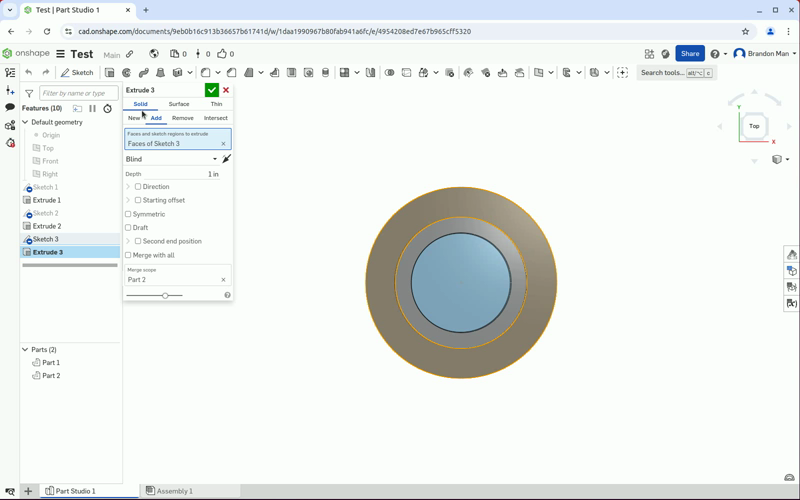
mouse_move(137, 120)
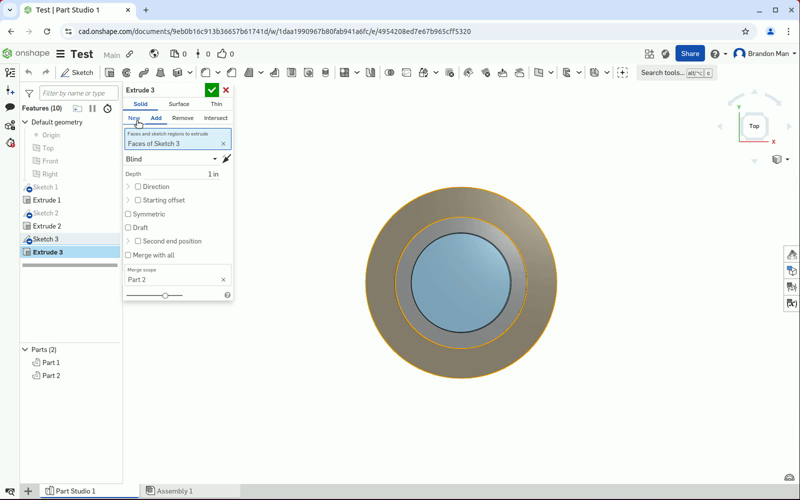
click(137, 120)
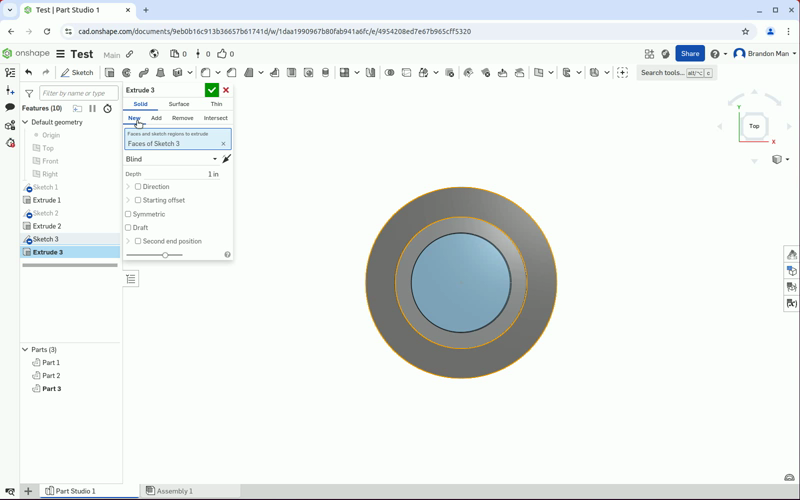
key(tab, 4)
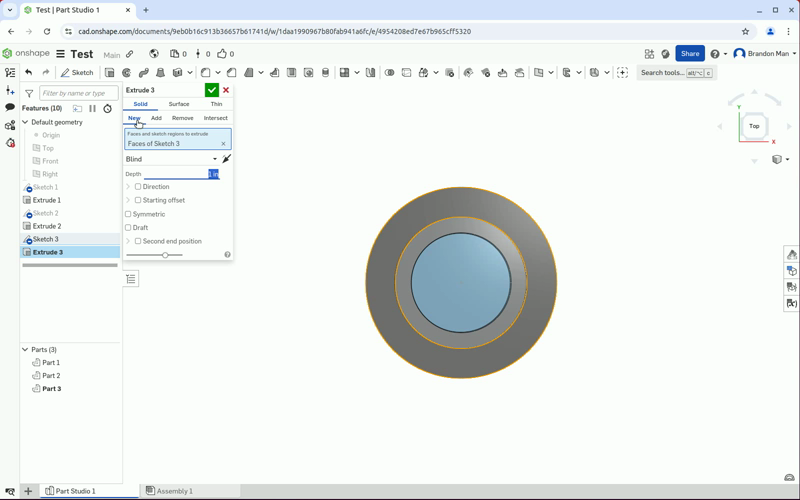
text(14.443)
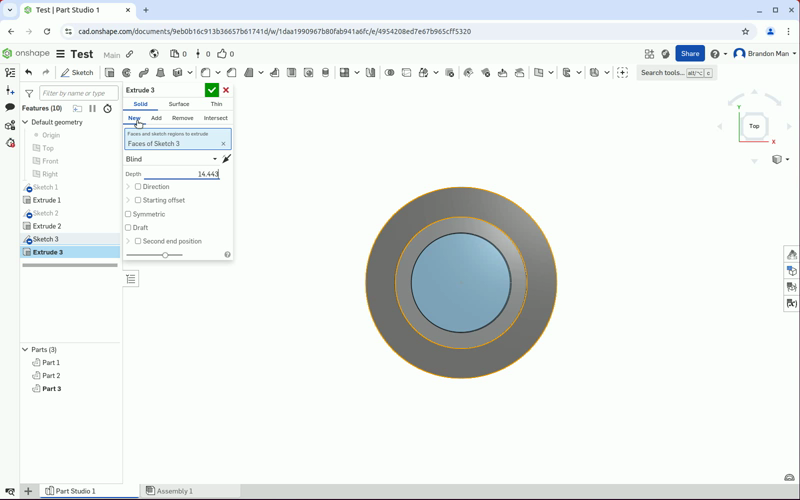
key(enter)
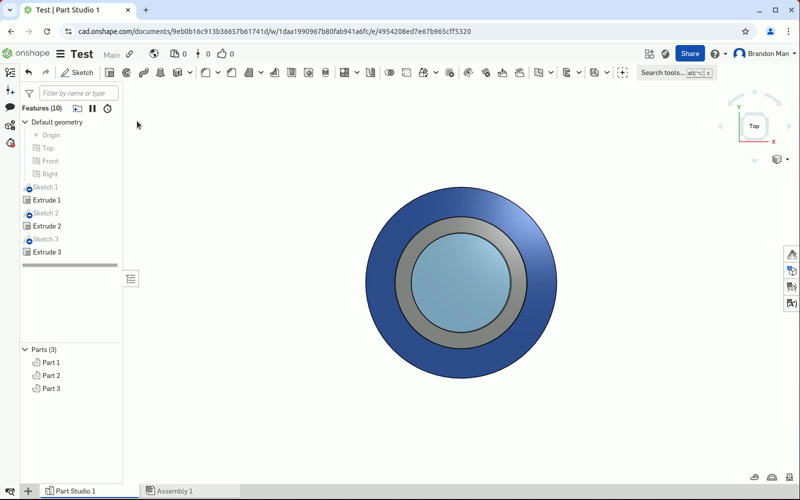
key(shift+h)
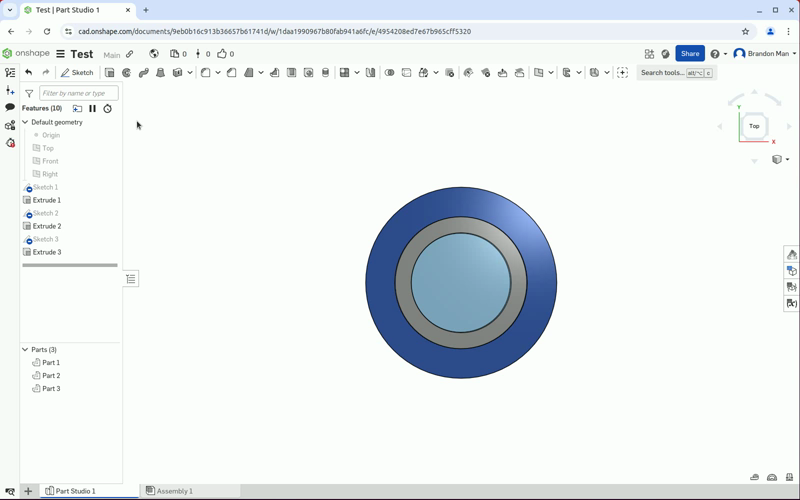
key(shift+h)
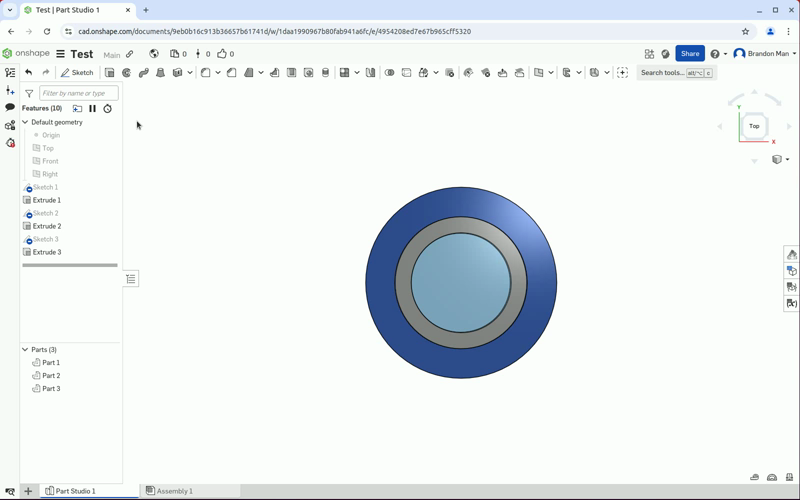
mouse_move(73, 189)
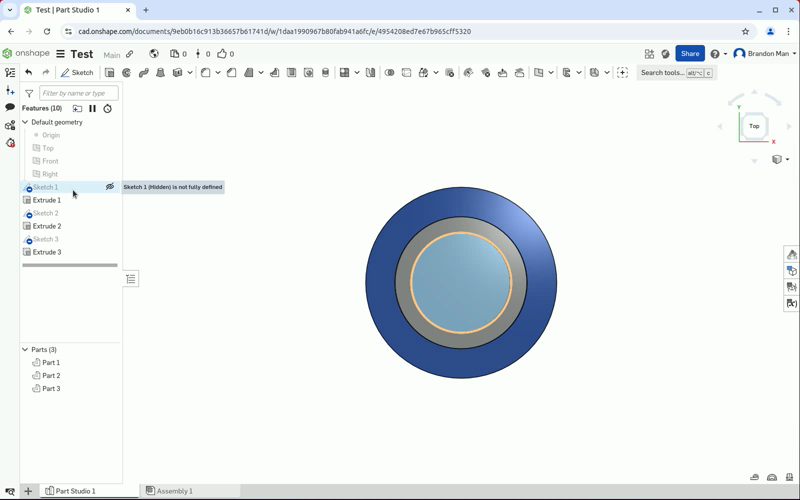
click(73, 189)
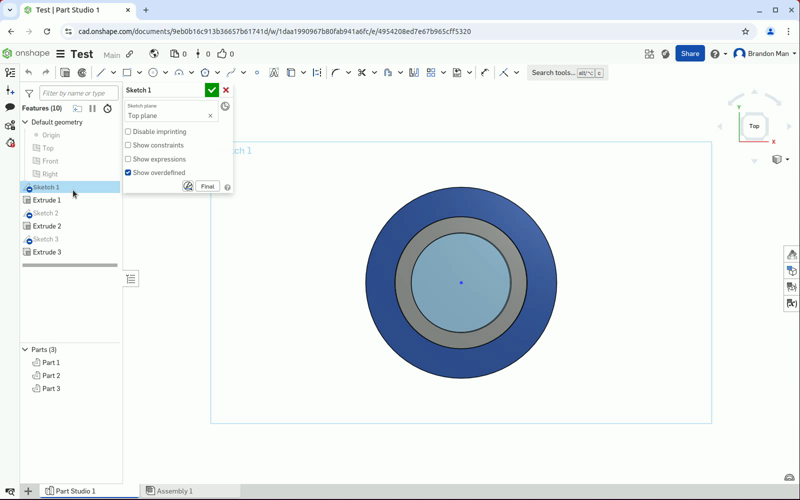
mouse_move(229, 92)
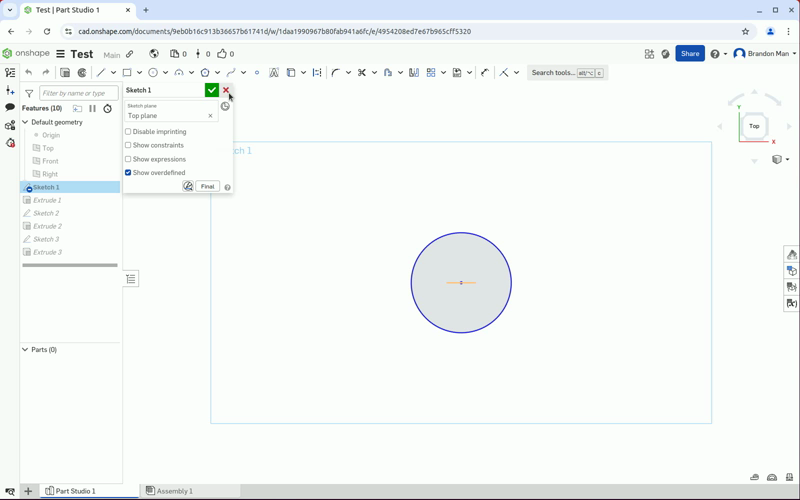
click(229, 92)
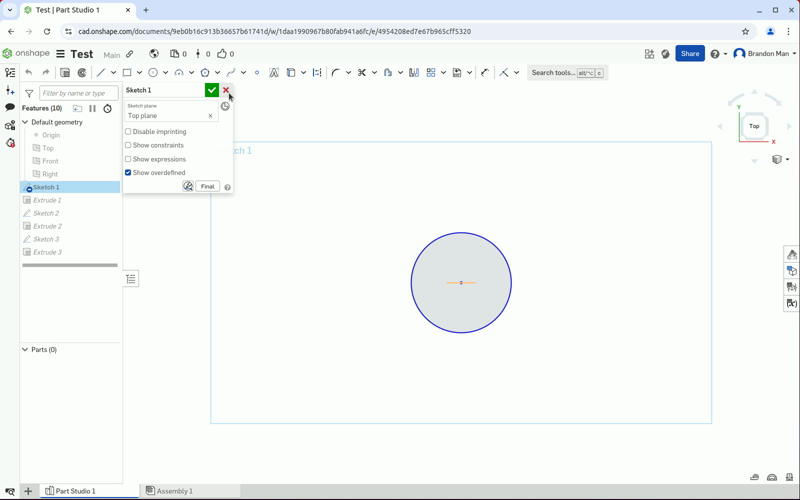
key(shift+s)
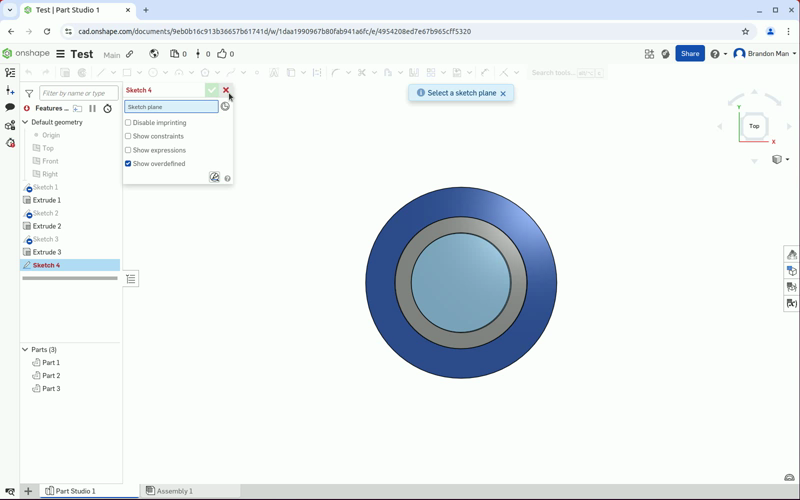
mouse_move(73, 150)
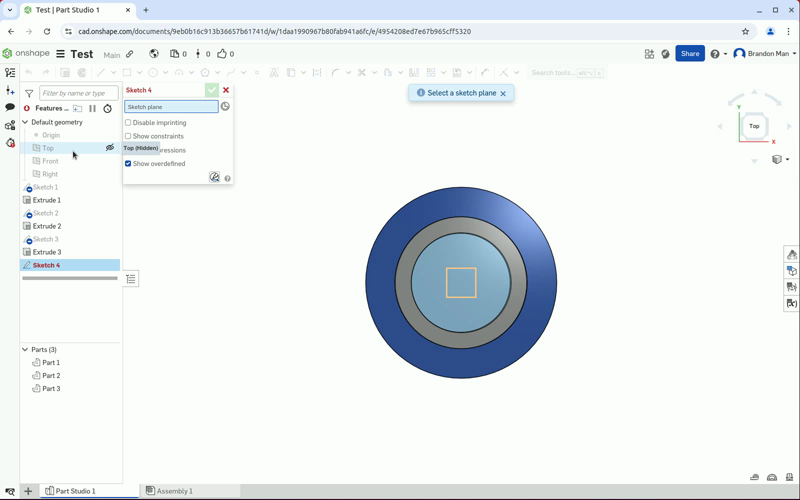
click(73, 150)
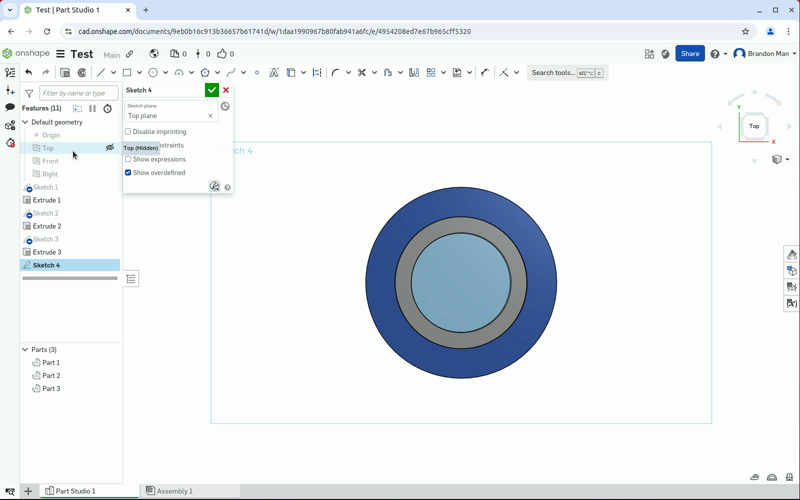
mouse_move(73, 352)
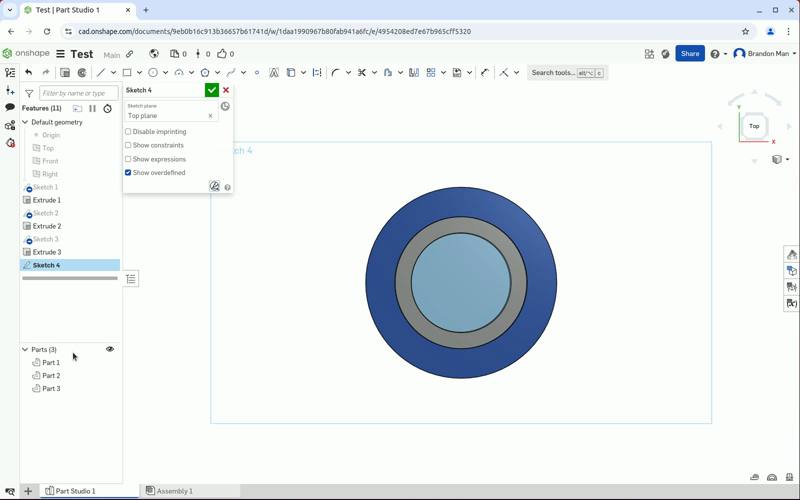
key(y)
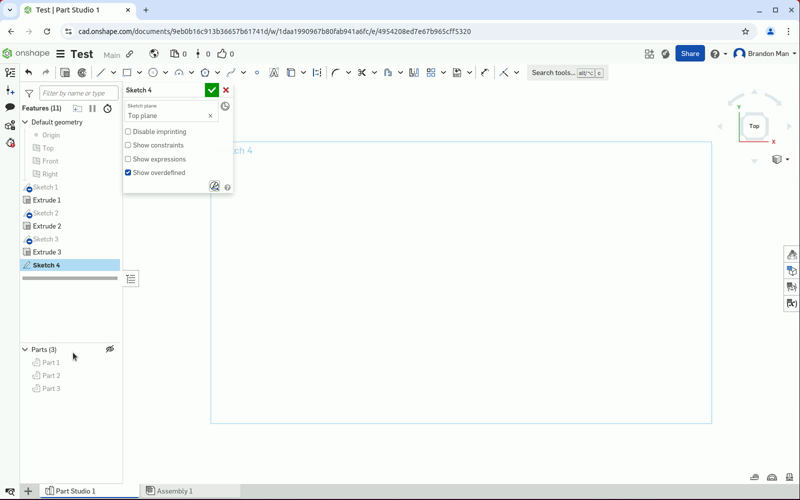
key(c)
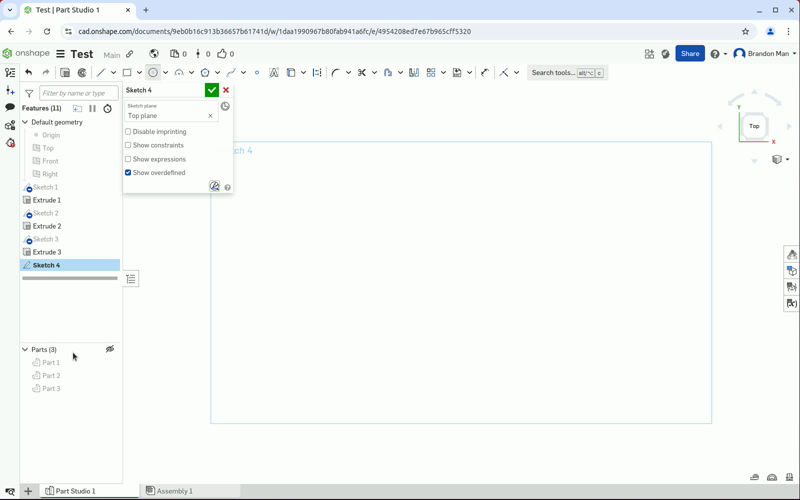
key_down(shift)
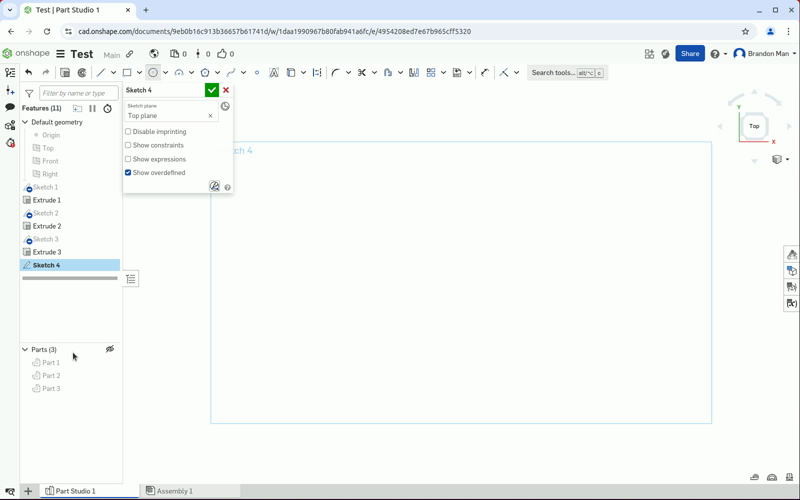
mouse_move(460, 282)
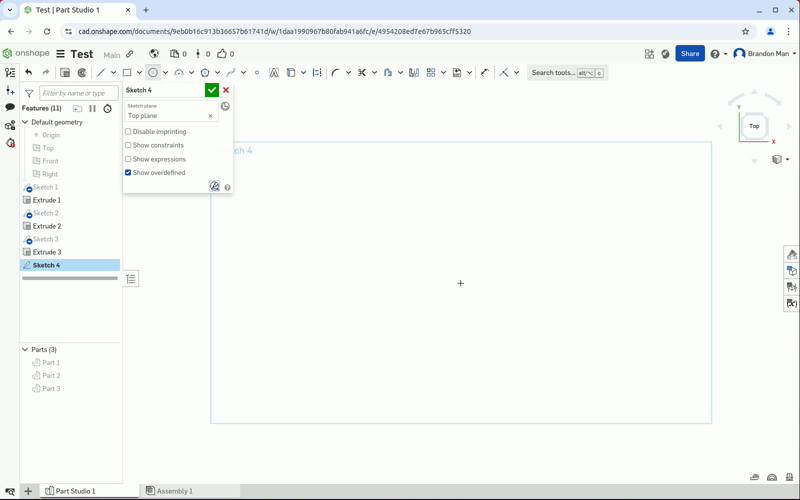
click(460, 282)
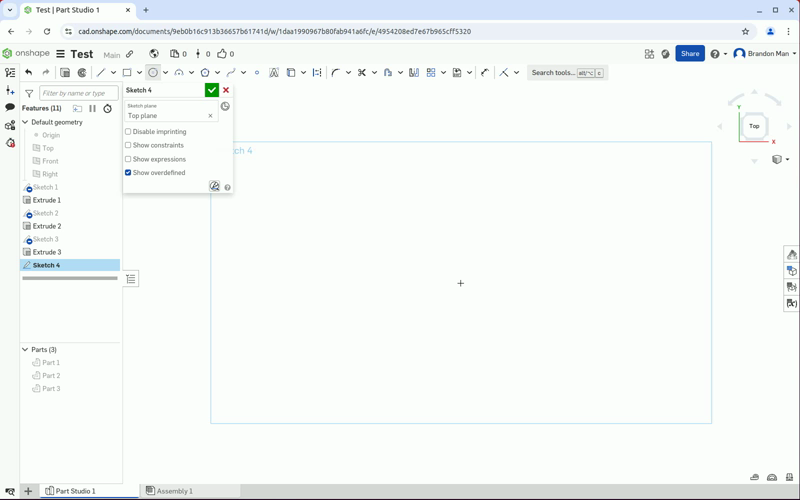
key_up(shift)
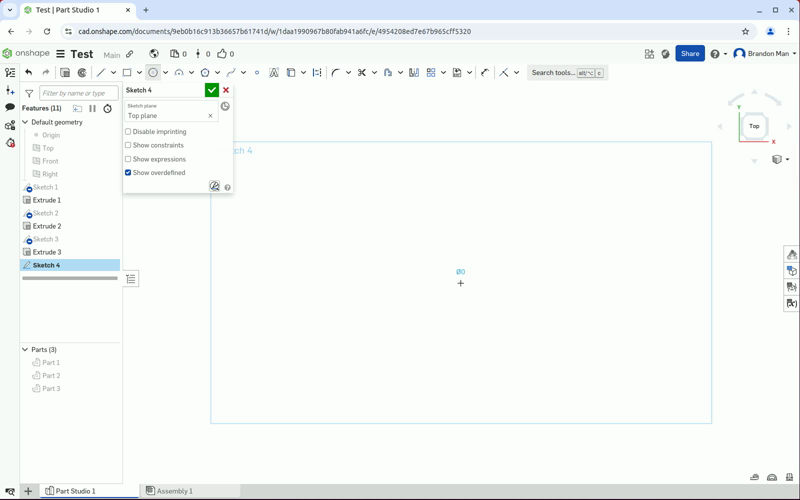
mouse_move(526, 282)
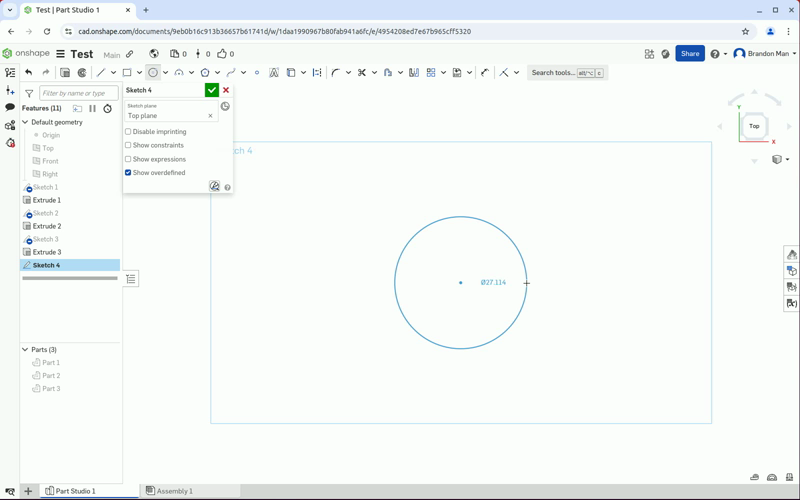
click(526, 282)
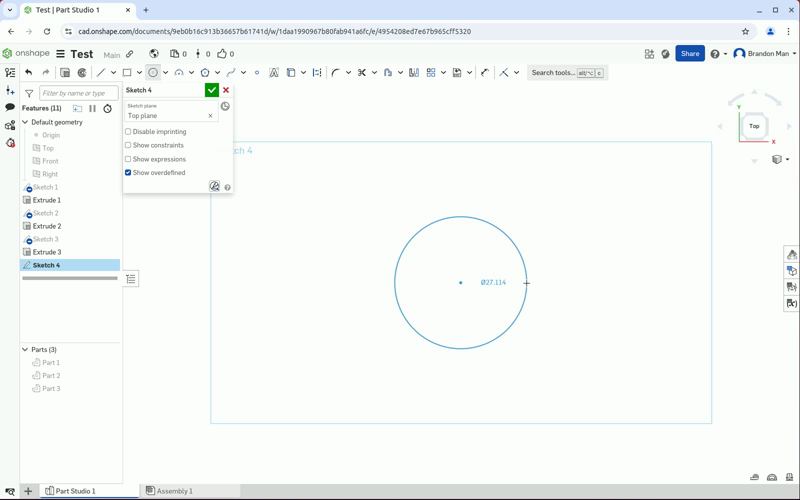
key(esc)
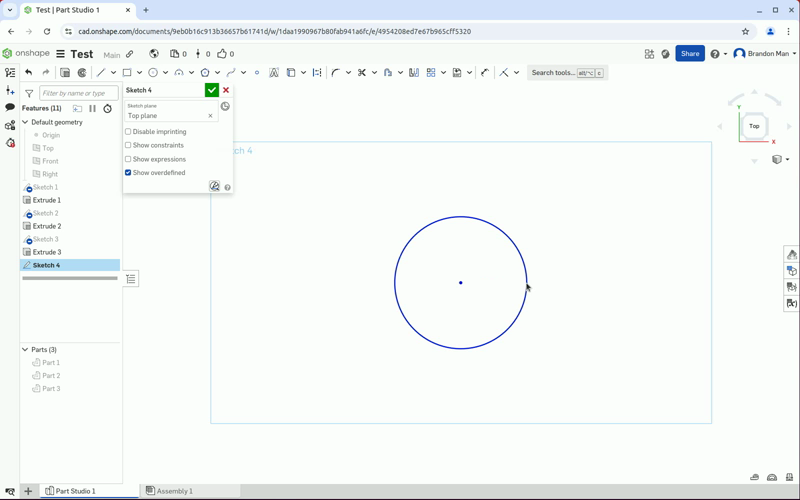
key(c)
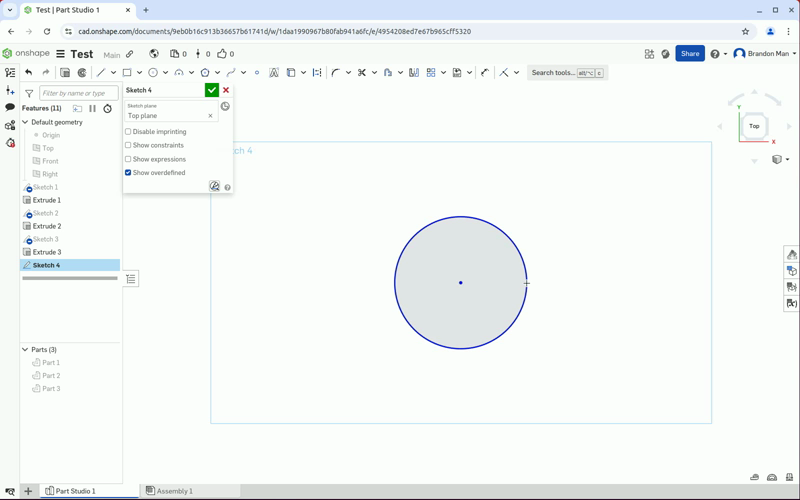
key_down(shift)
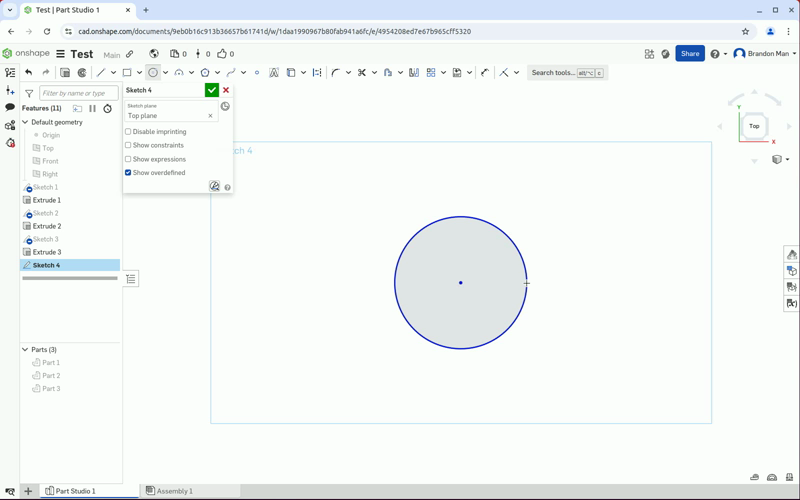
mouse_move(460, 282)
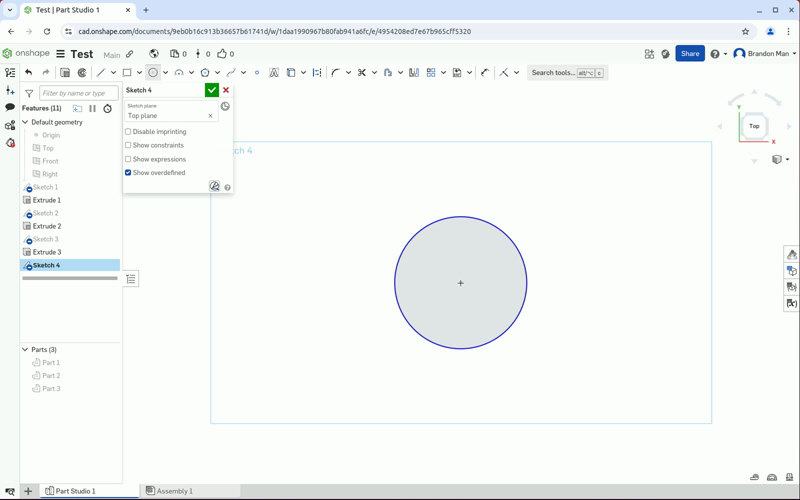
click(460, 282)
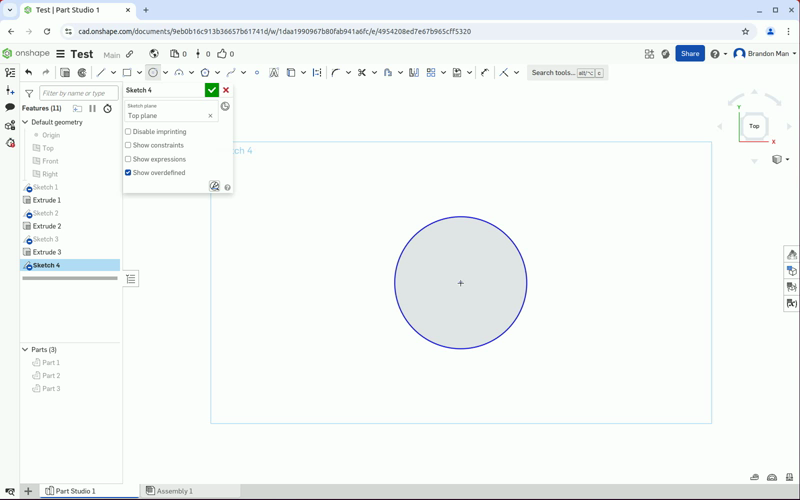
key_up(shift)
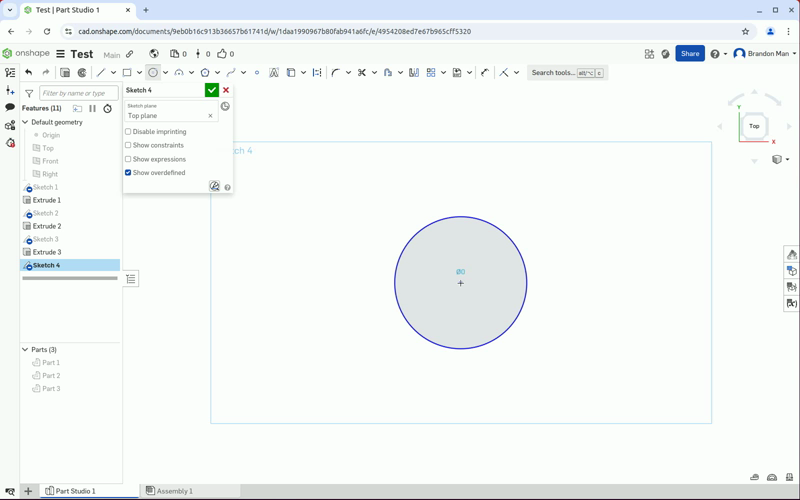
mouse_move(510, 282)
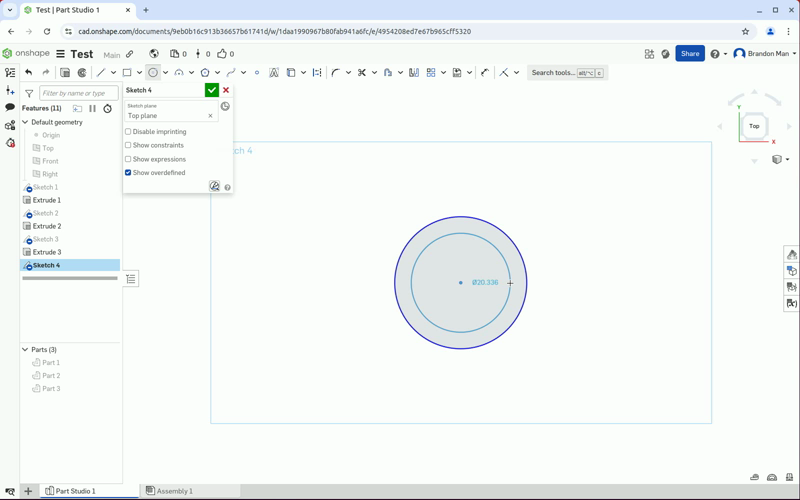
click(510, 282)
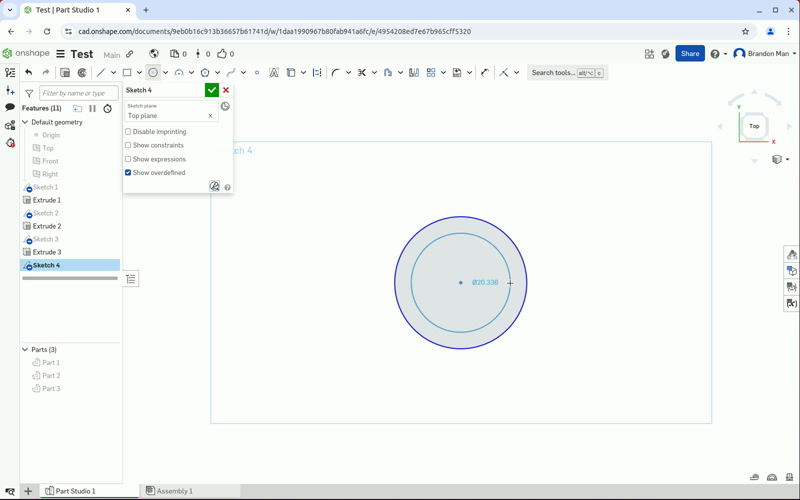
key(esc)
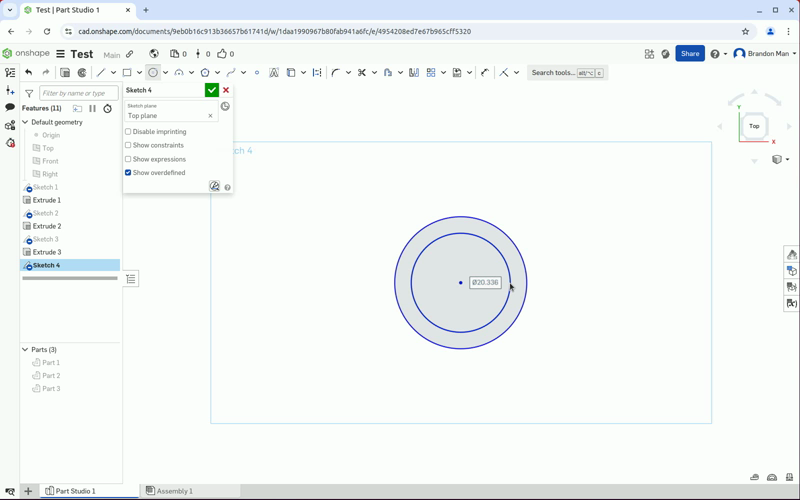
mouse_move(514, 289)
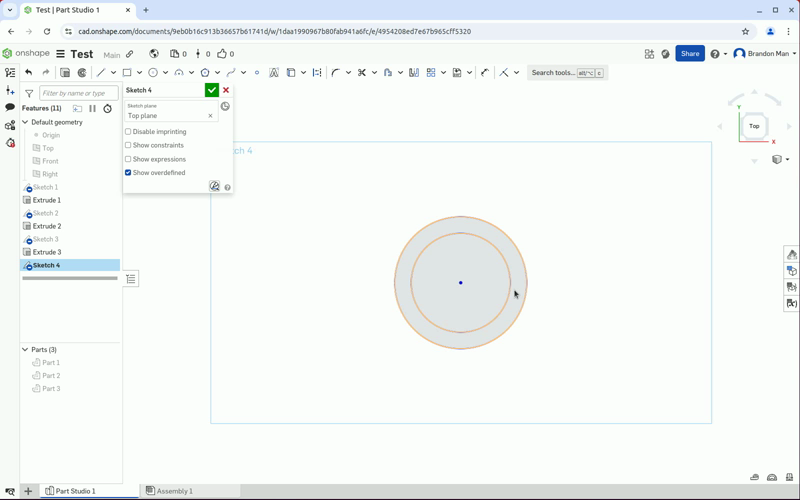
click(514, 289)
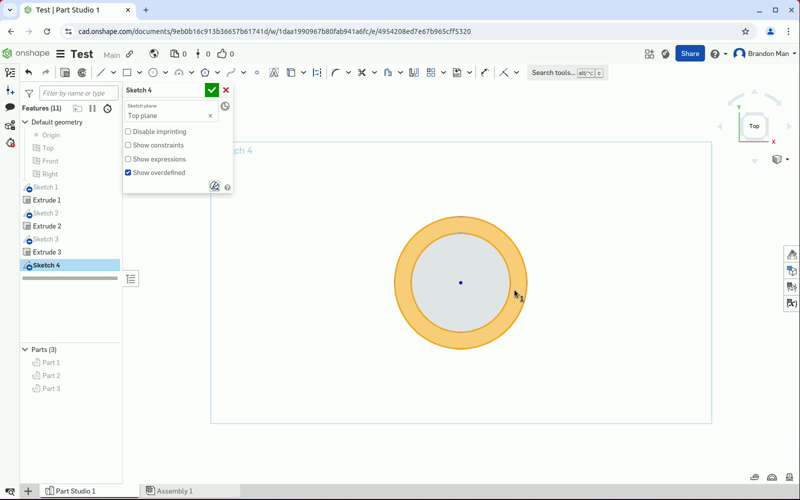
mouse_move(73, 352)
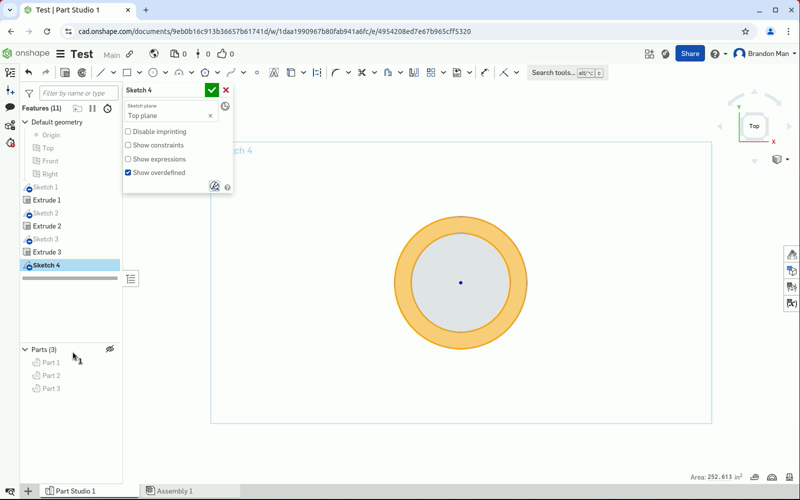
key(shift+y)
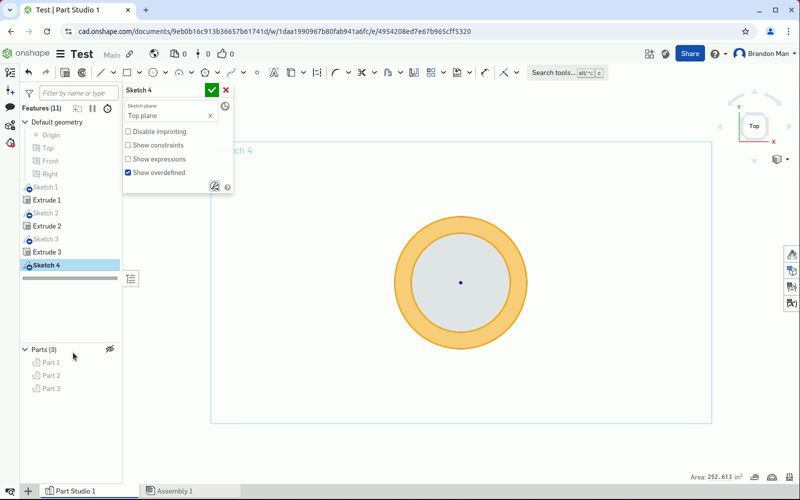
key(shift+e)
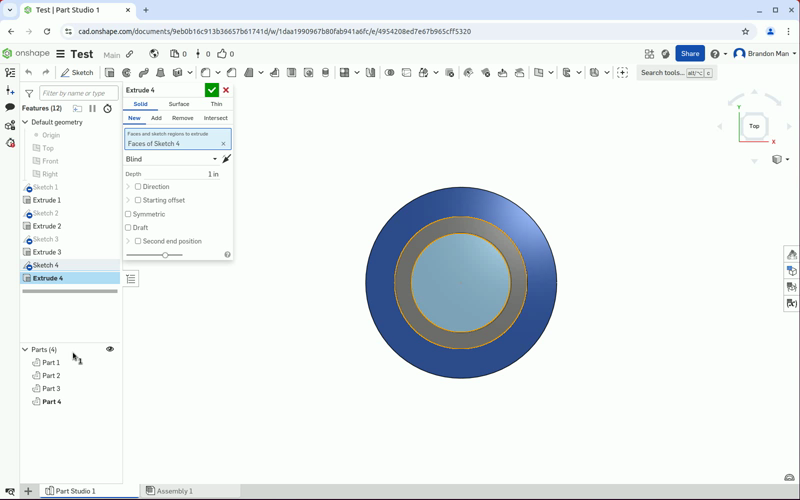
mouse_move(143, 106)
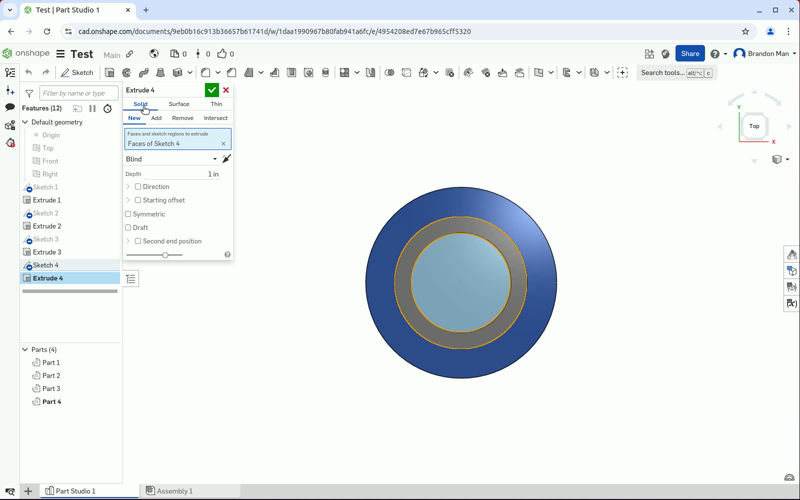
click(143, 106)
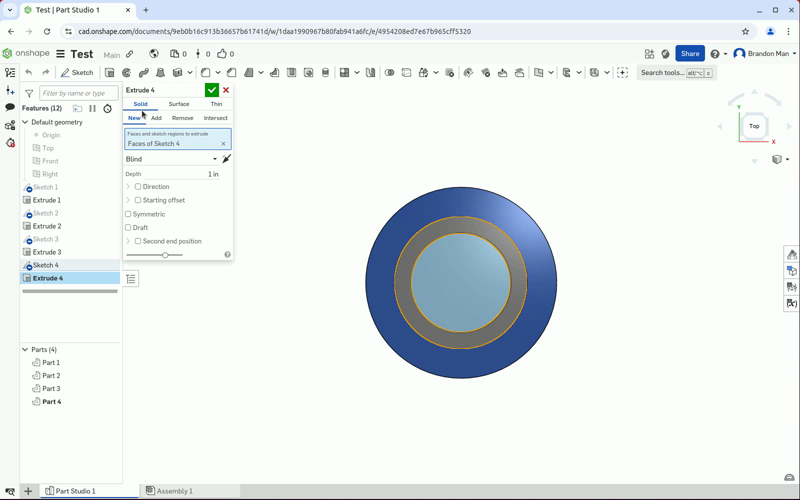
mouse_move(137, 120)
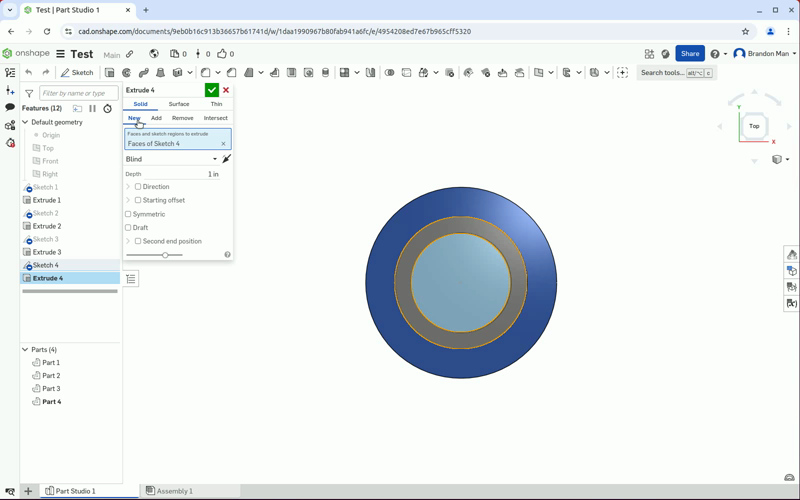
click(137, 120)
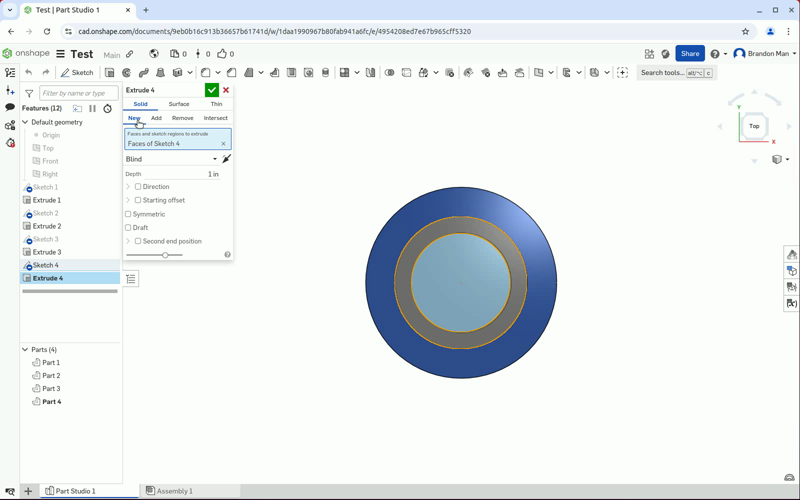
key(tab, 4)
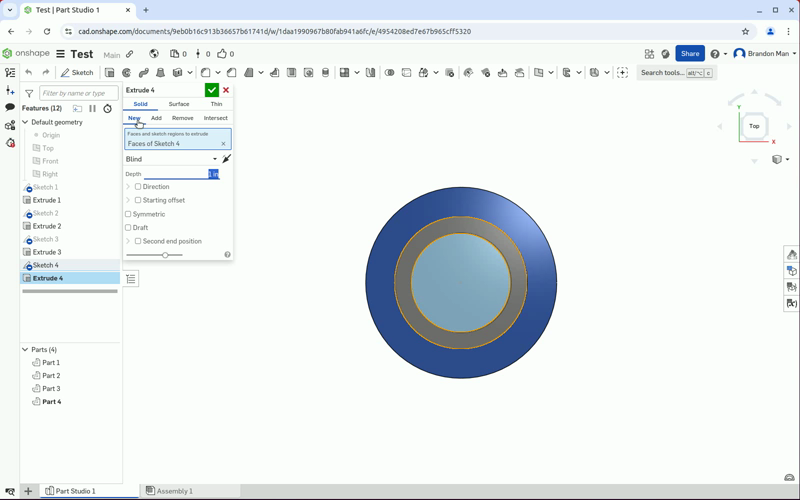
text(23.108)
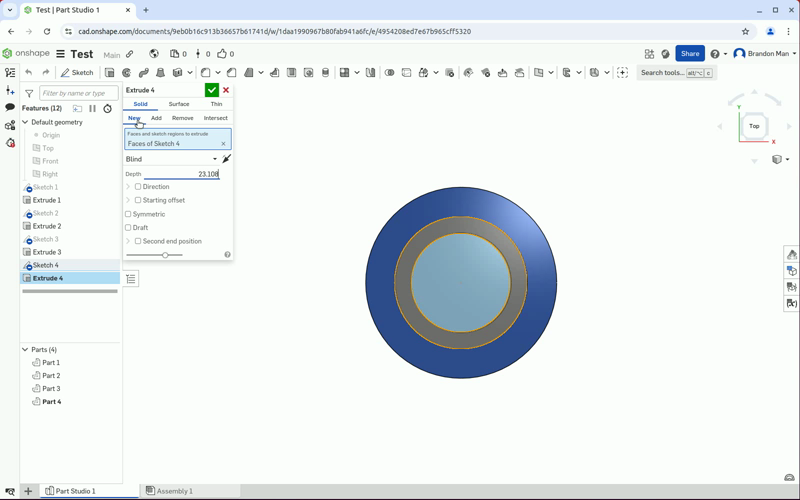
key(tab, 3)
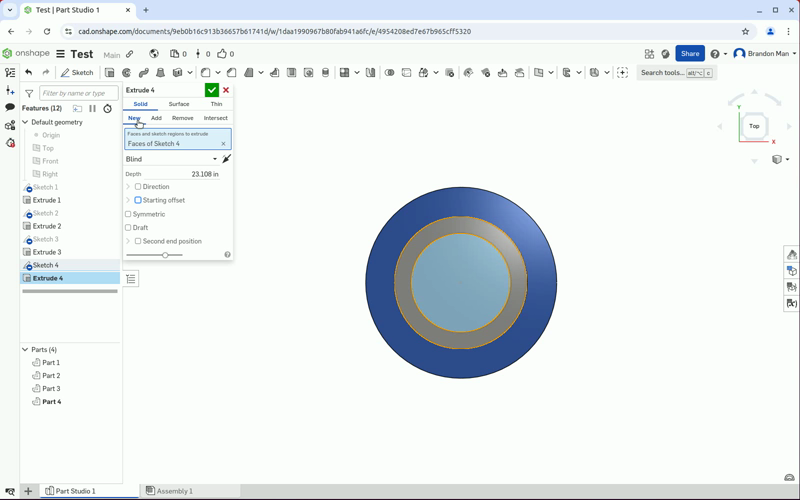
key(tab, 2)
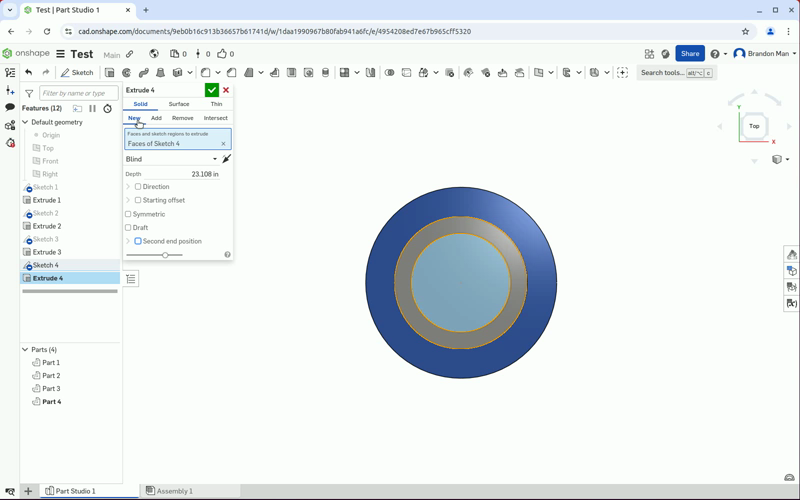
key(space)
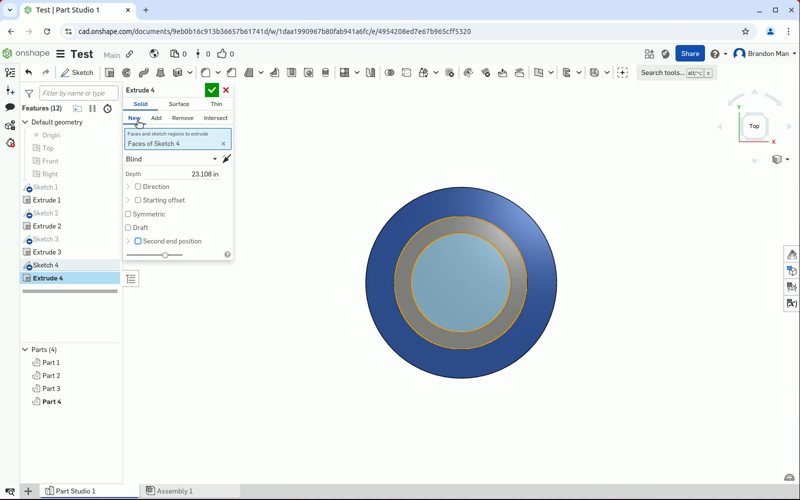
key(tab, 3)
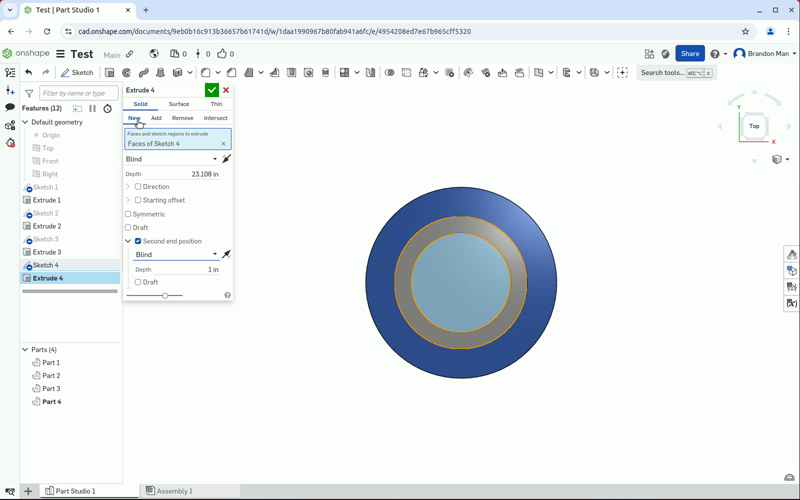
text(4.092)
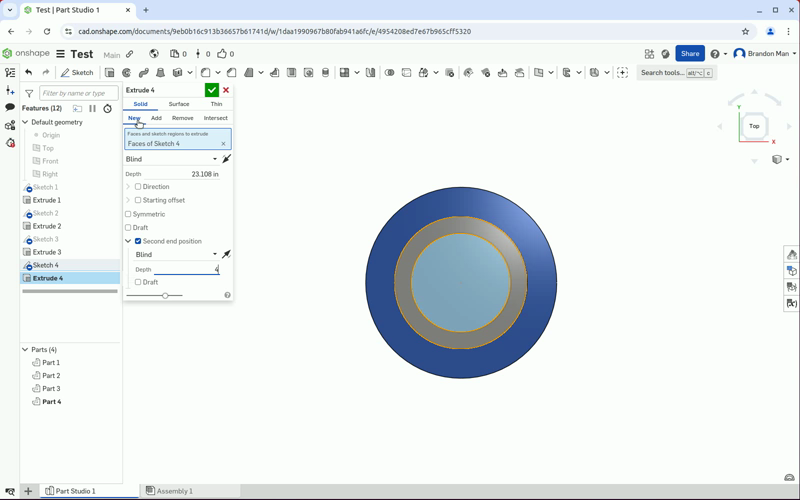
key(enter)
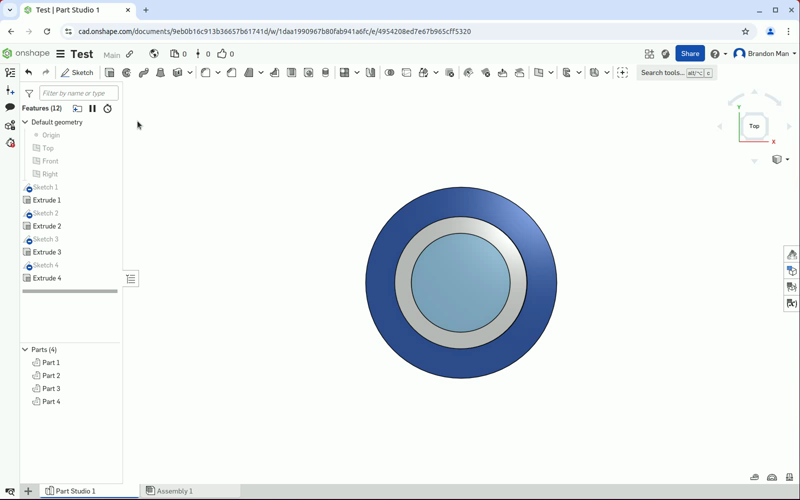
key(shift+h)
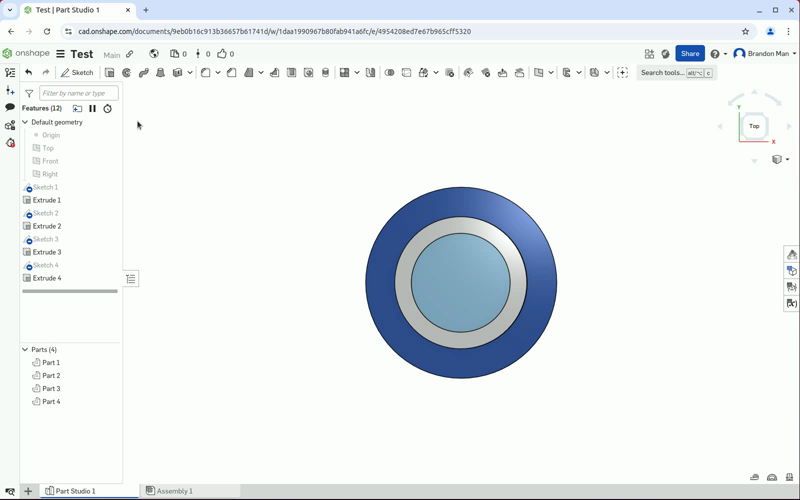
key(shift+h)
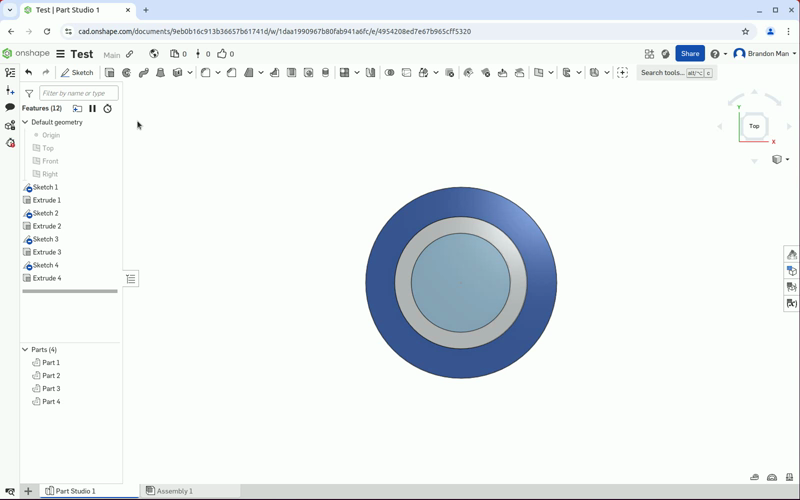
key(shift+7)
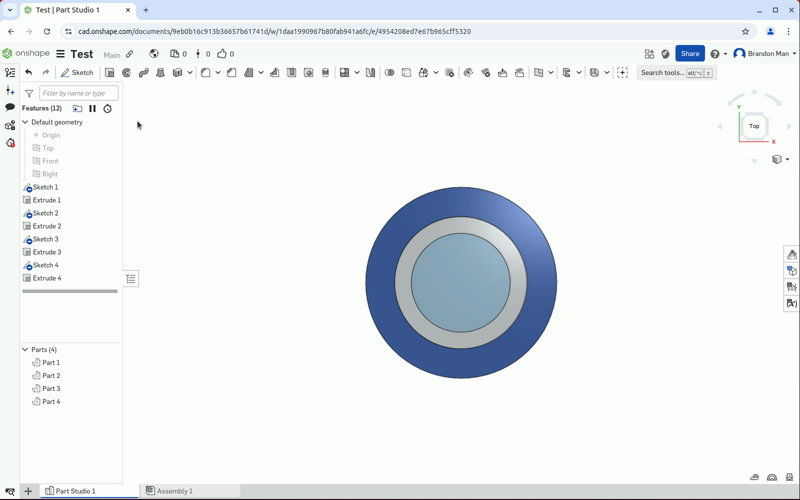
key(up, 3)
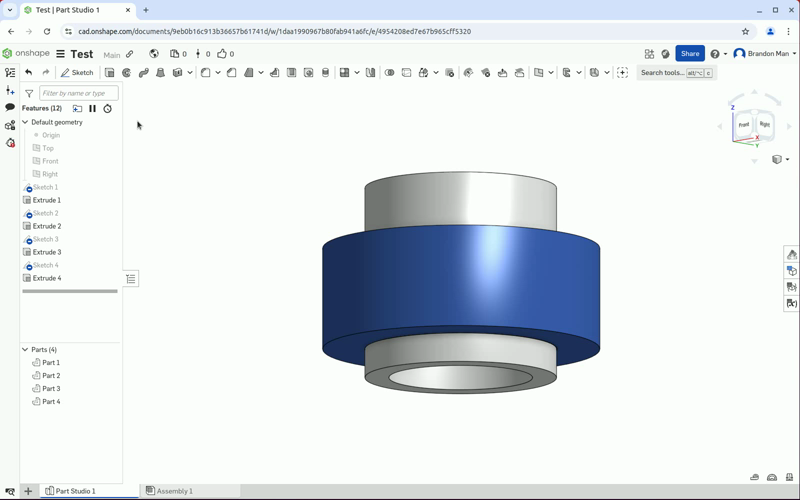
key(left, 3)
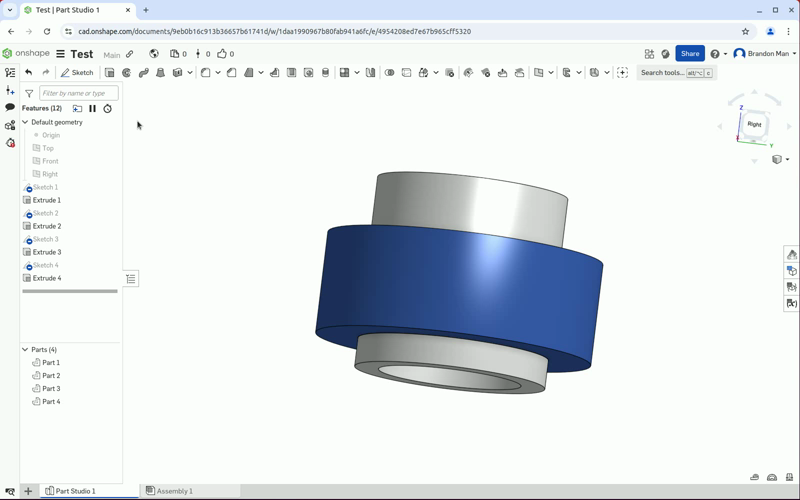
key(right, 3)
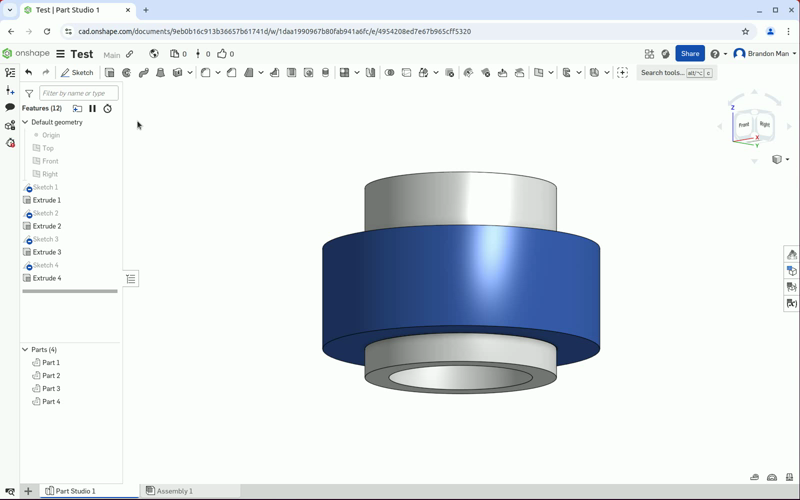
key(down, 3)
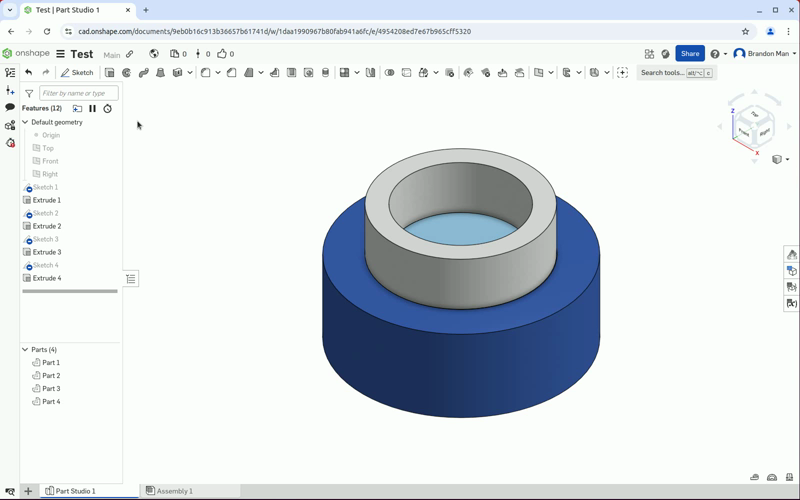
mouse_move(73, 189)
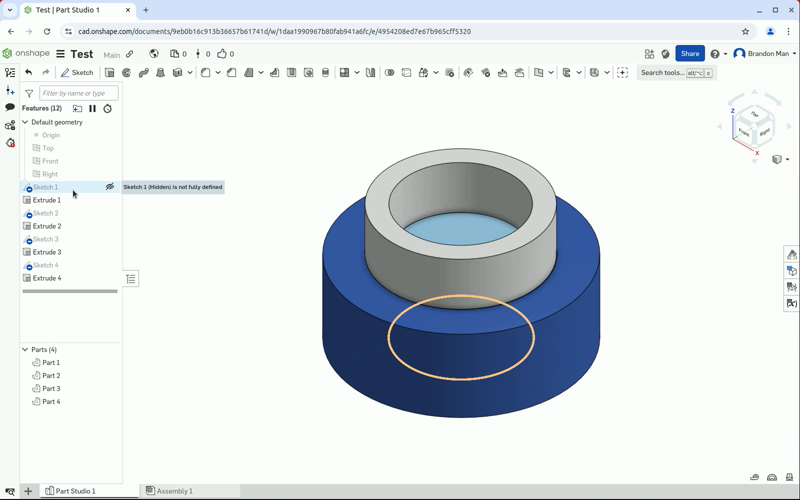
click(73, 189)